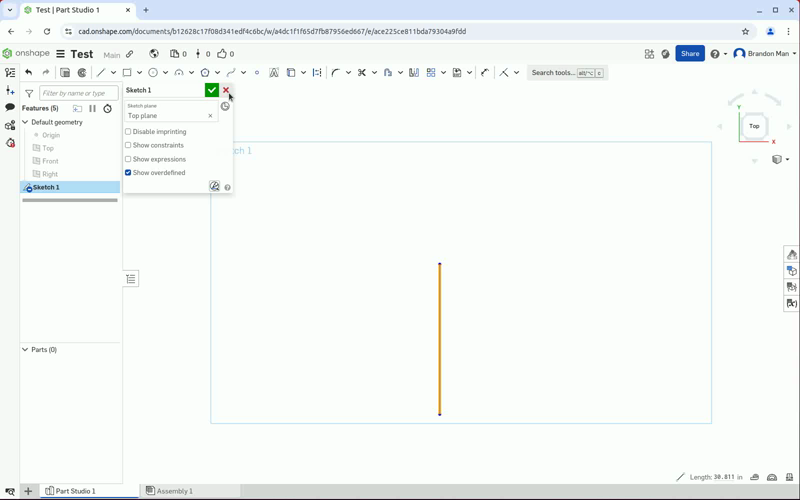
key(shift+h)
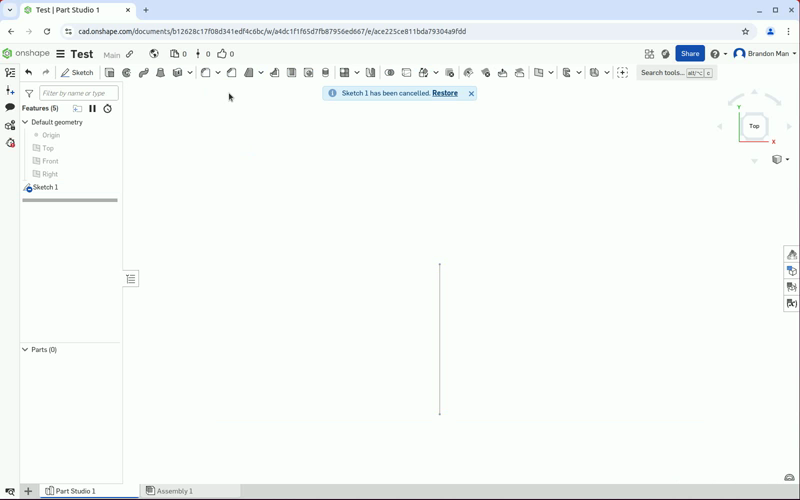
key(shift+s)
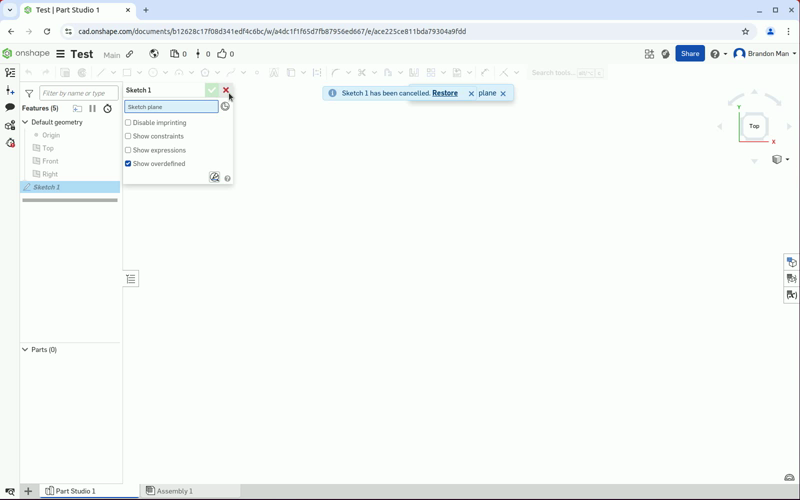
mouse_move(73, 150)
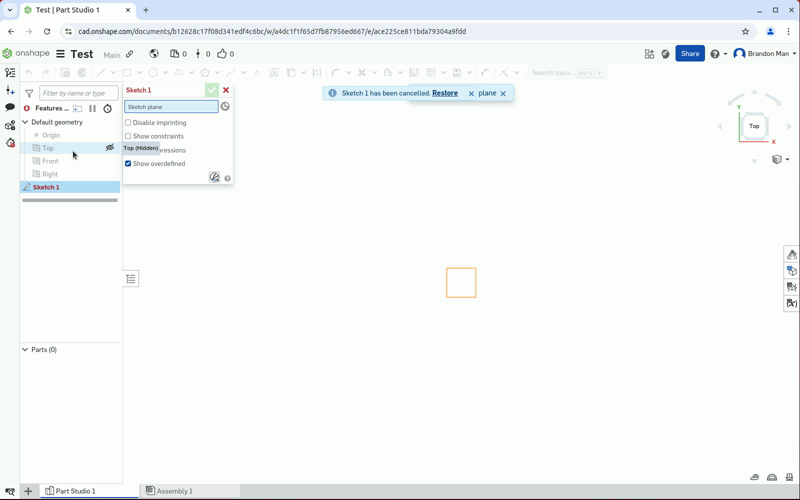
click(73, 150)
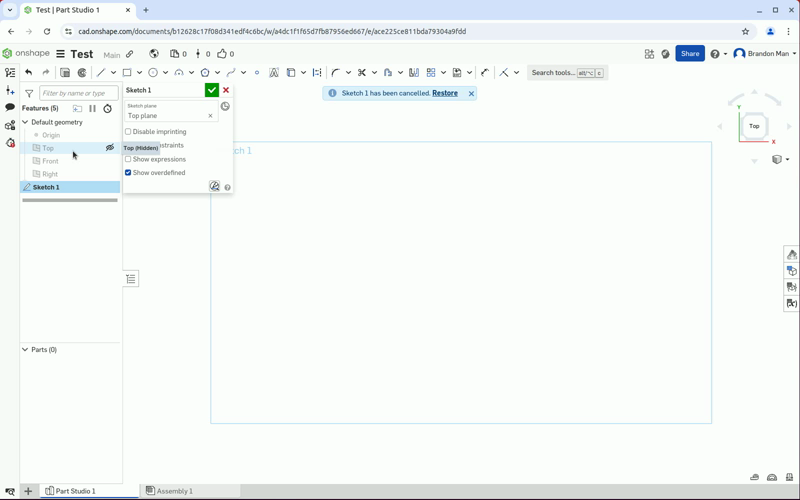
mouse_move(73, 352)
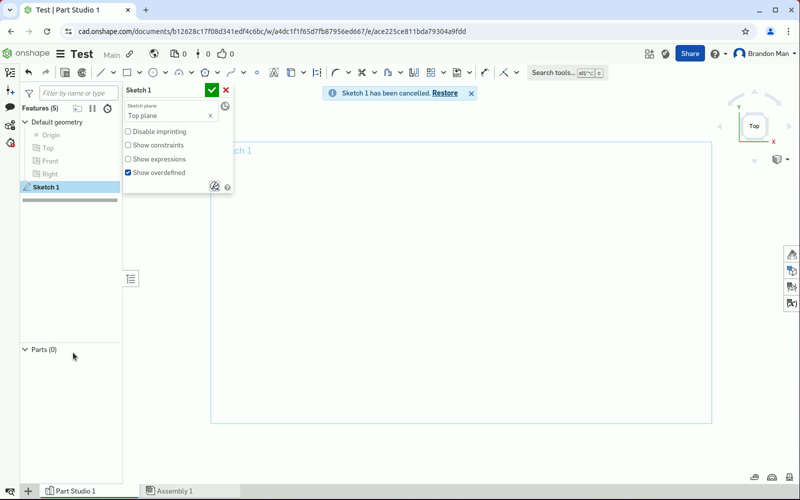
key(y)
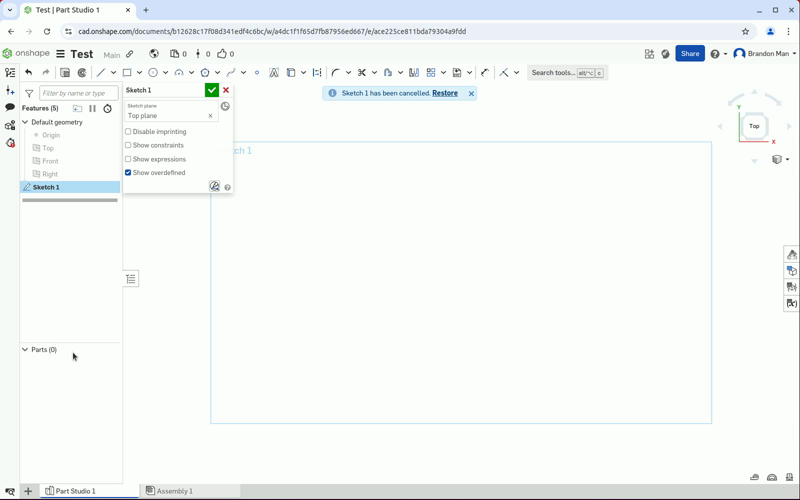
key(l)
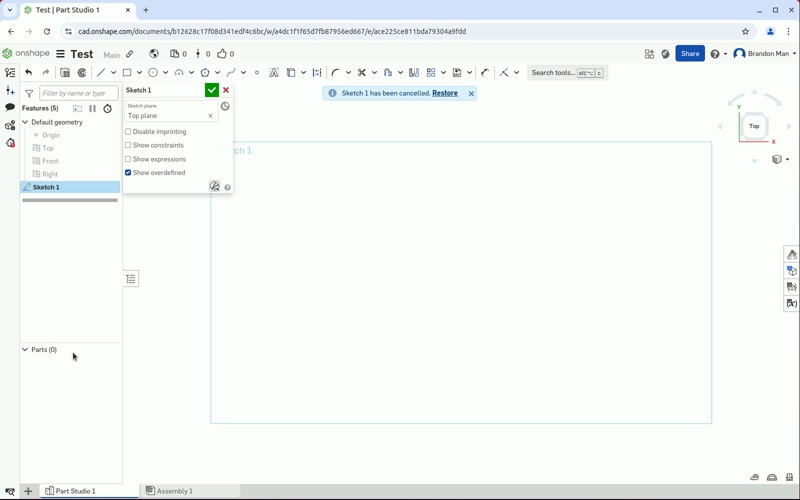
key_down(shift)
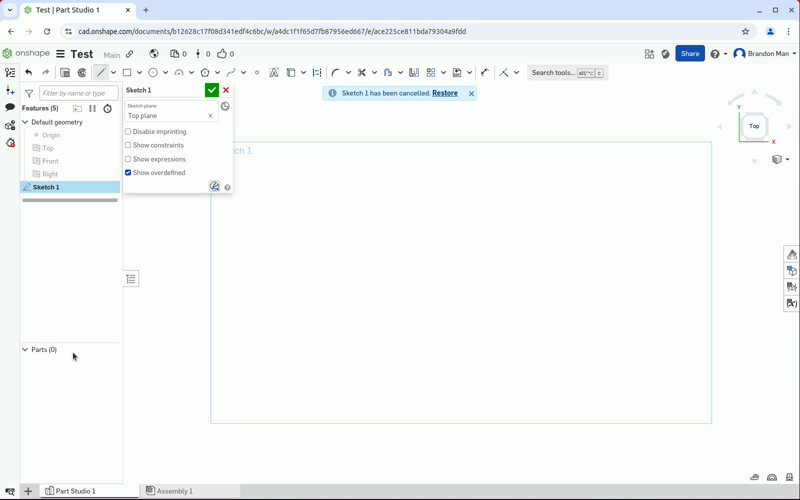
mouse_move(443, 294)
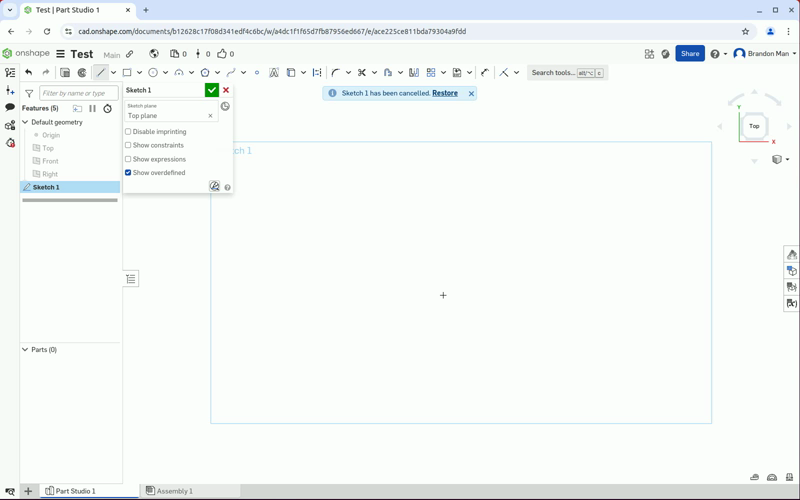
click(443, 294)
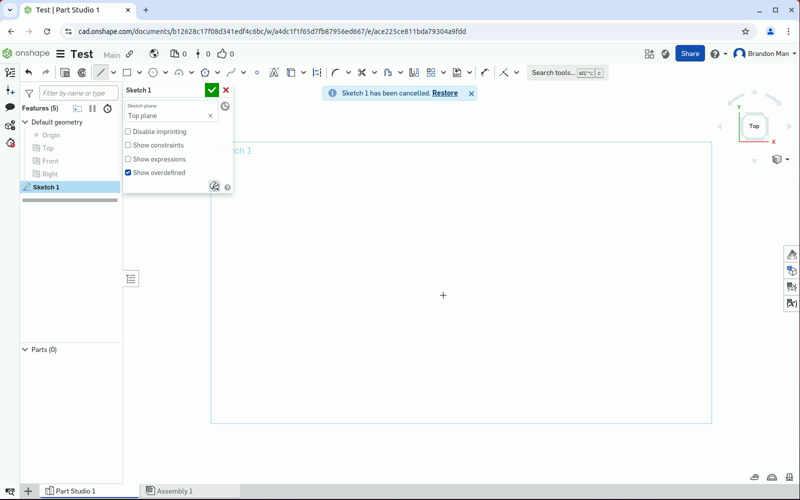
key_up(shift)
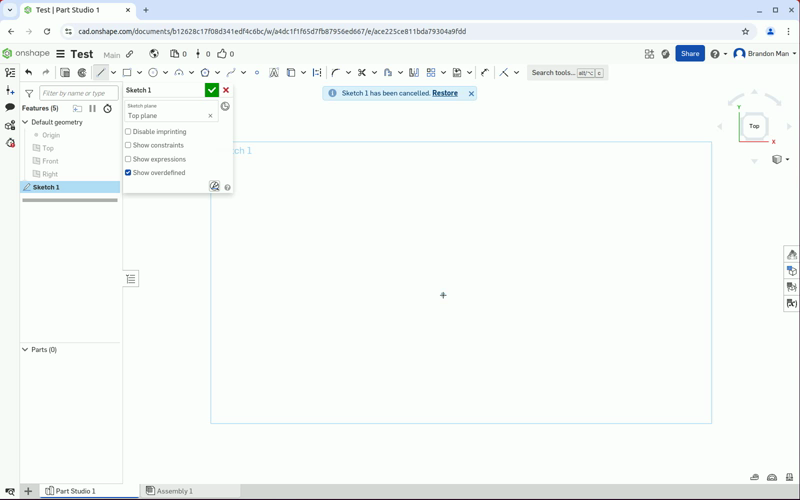
key_down(shift)
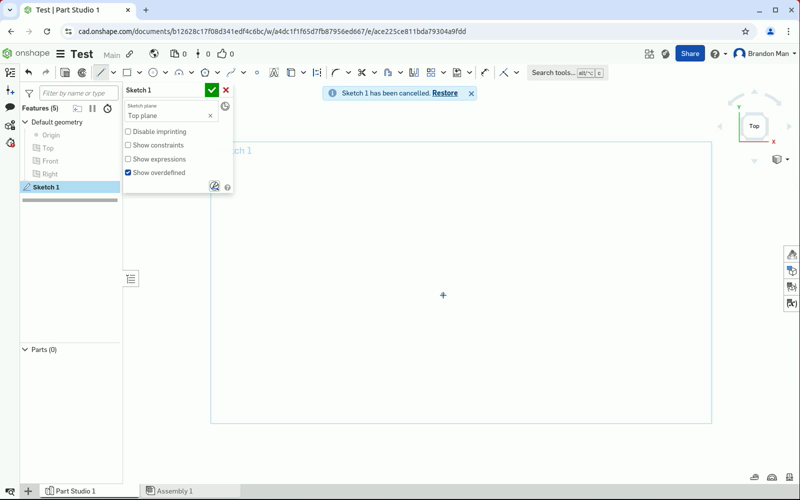
mouse_move(473, 294)
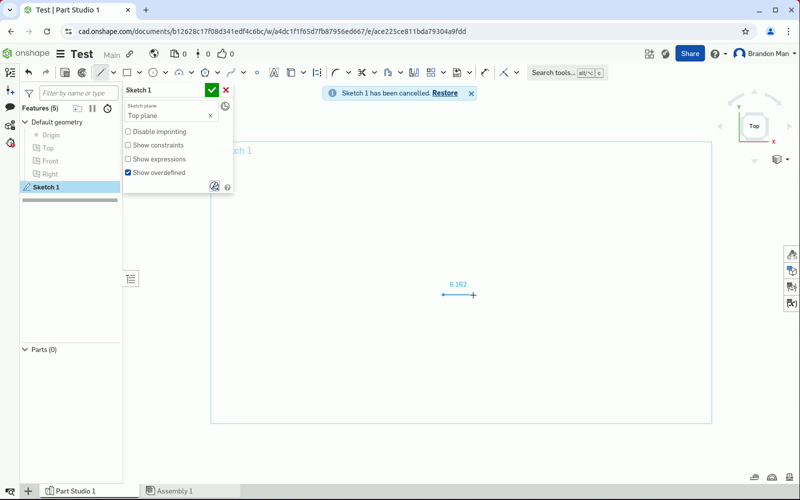
mouse_move(494, 294)
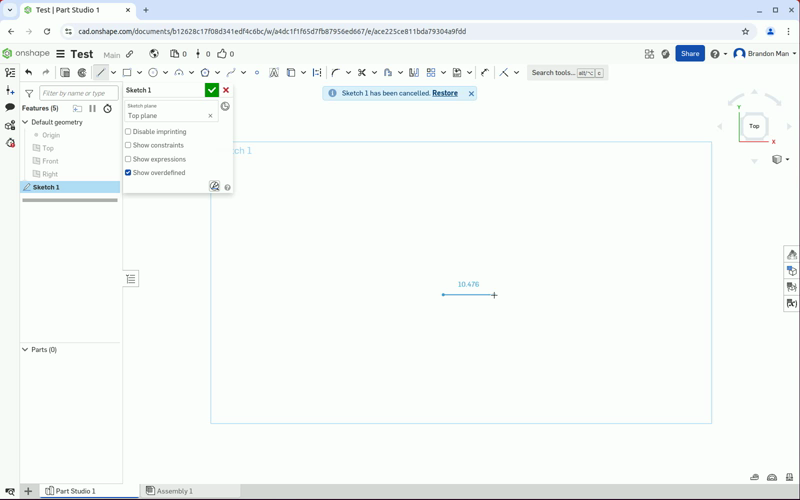
click(494, 294)
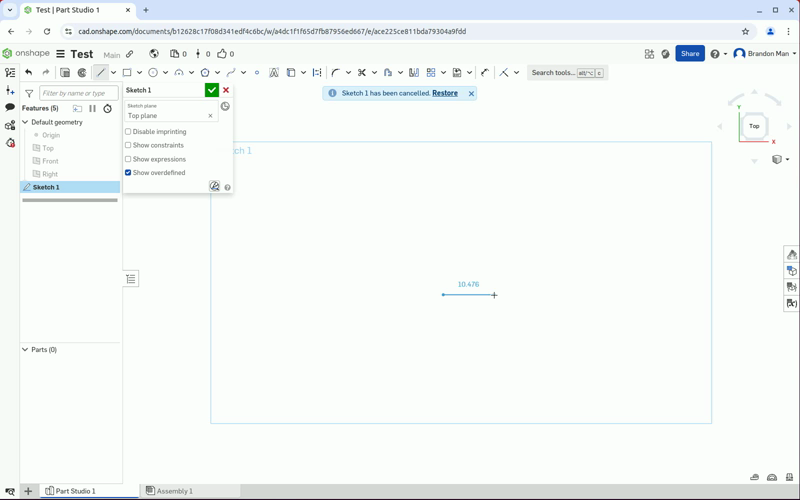
key_up(shift)
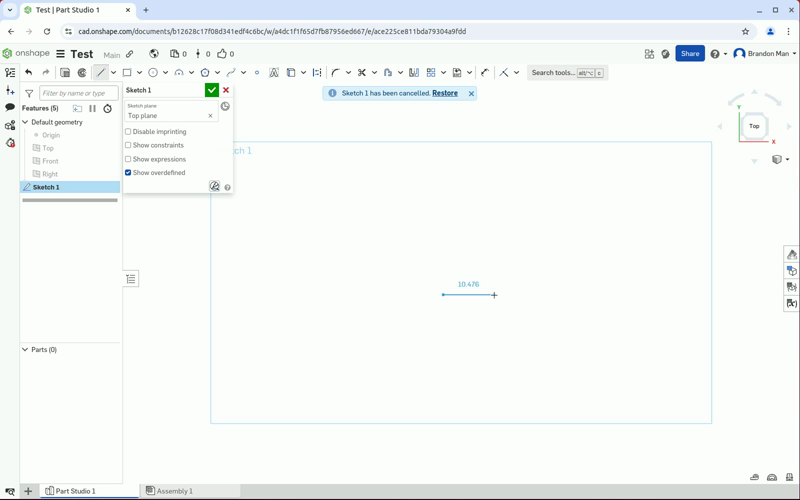
key_down(shift)
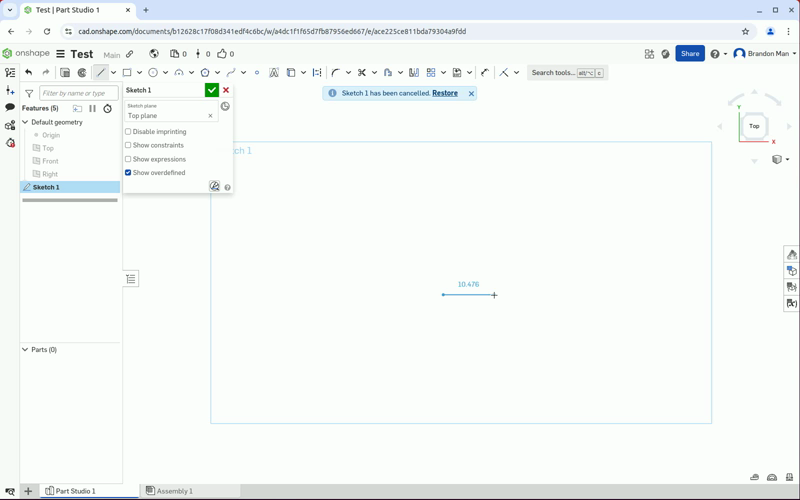
mouse_move(524, 294)
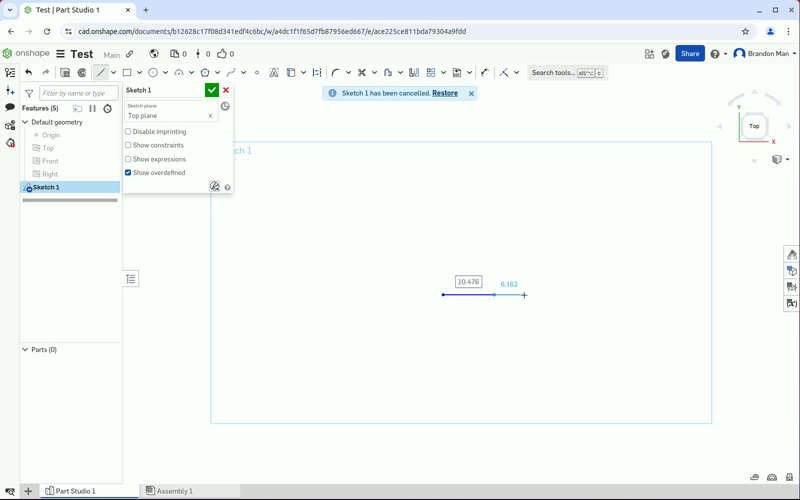
mouse_move(494, 268)
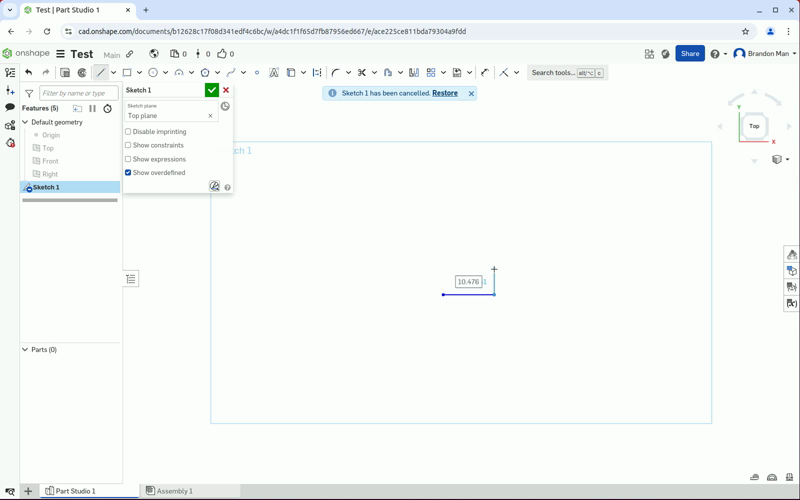
click(494, 268)
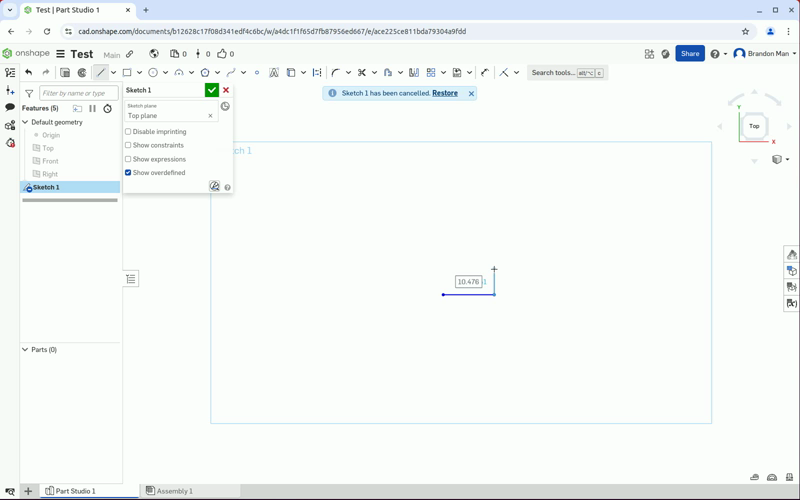
key_up(shift)
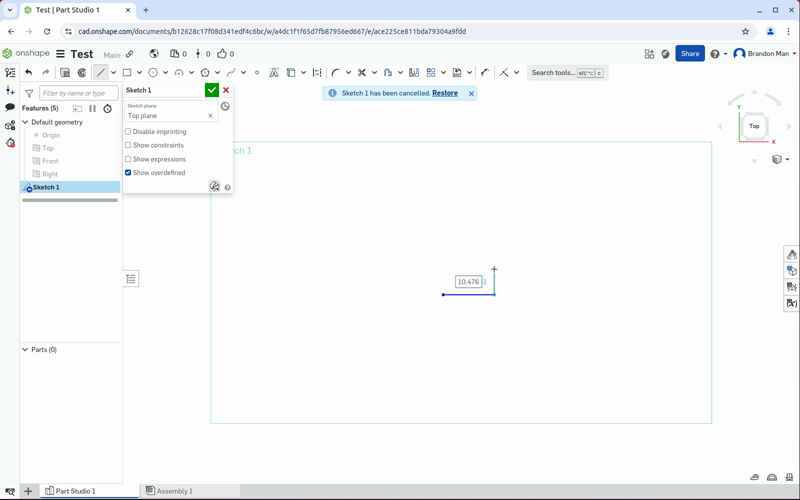
key_down(shift)
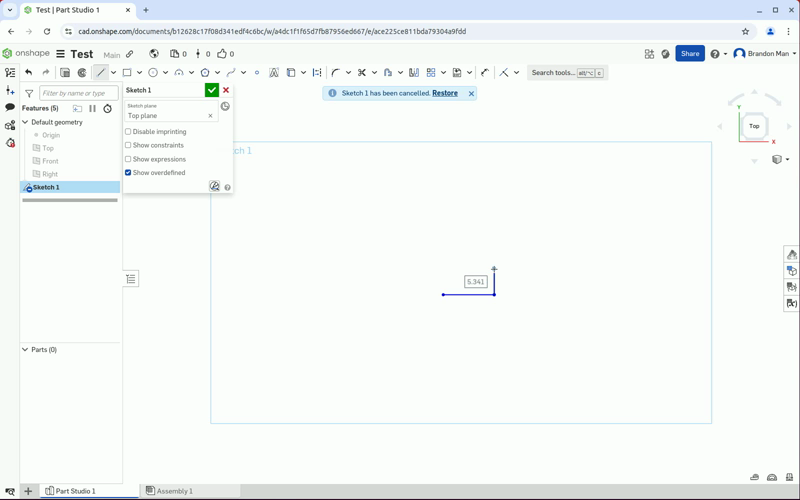
mouse_move(524, 268)
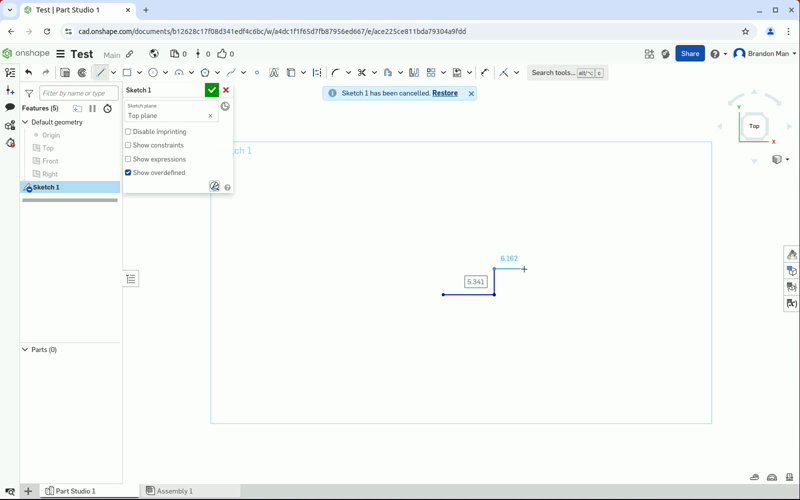
mouse_move(443, 268)
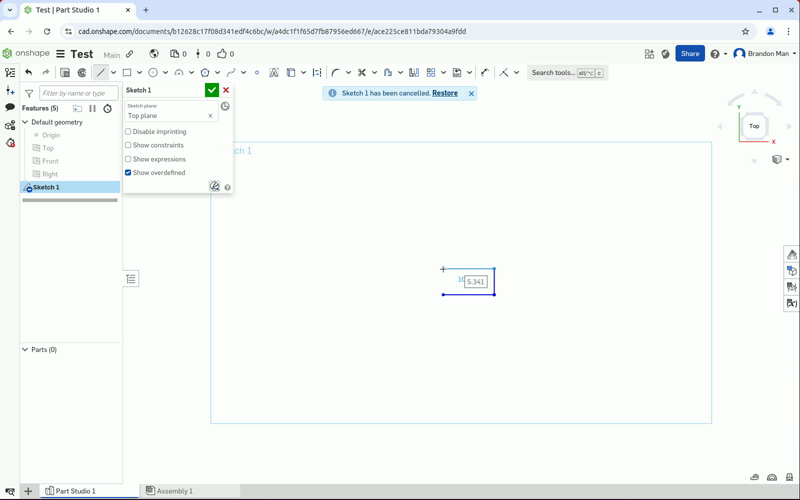
click(443, 268)
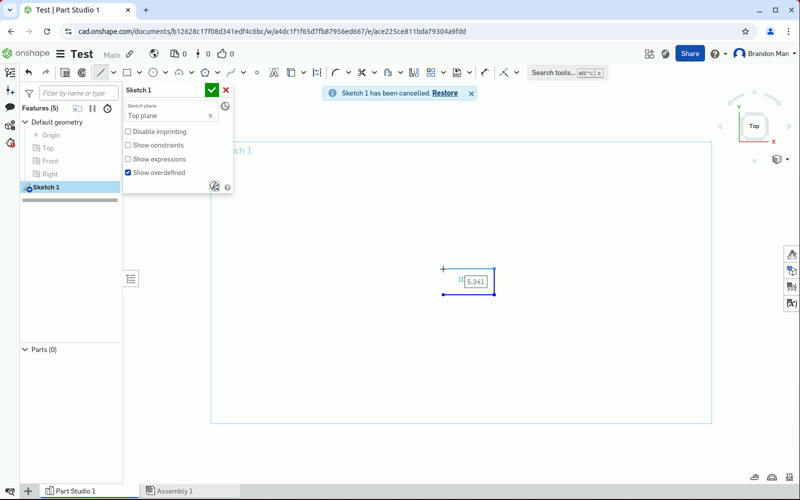
key_up(shift)
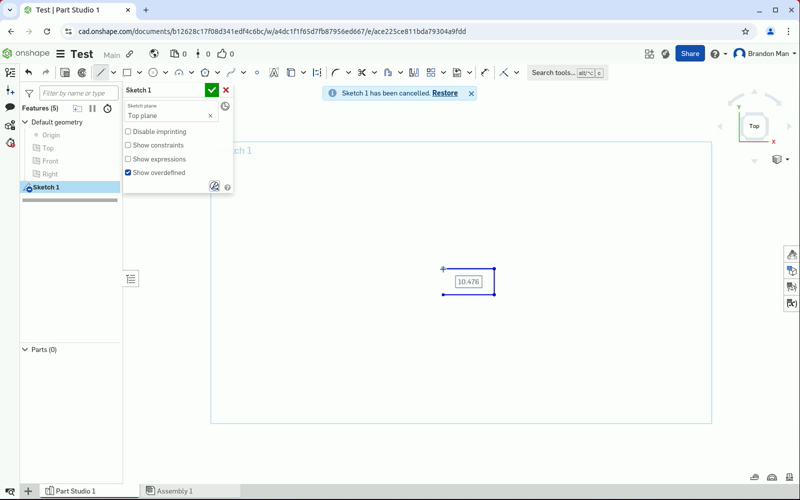
mouse_move(473, 268)
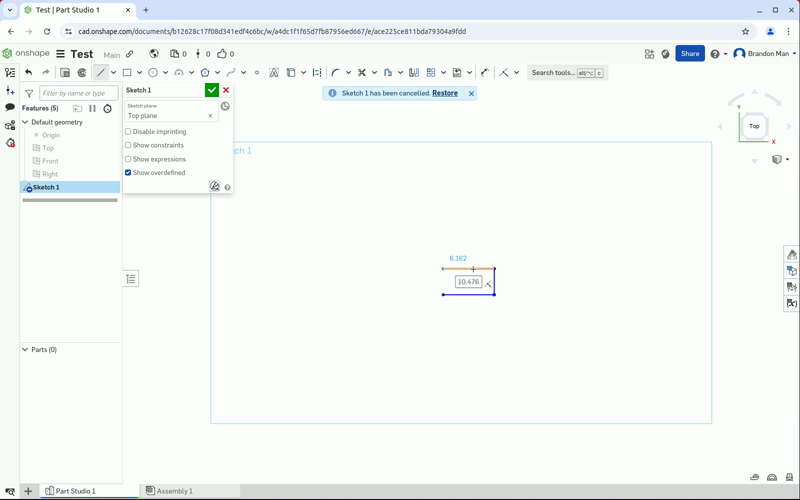
key_down(shift)
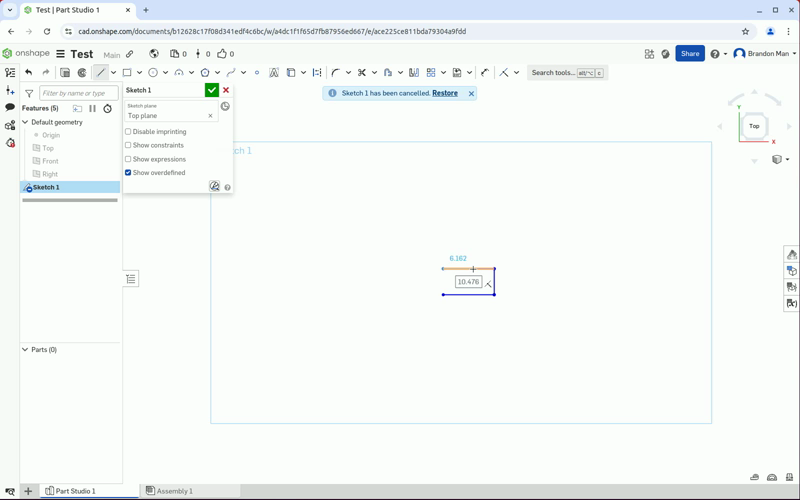
mouse_move(443, 294)
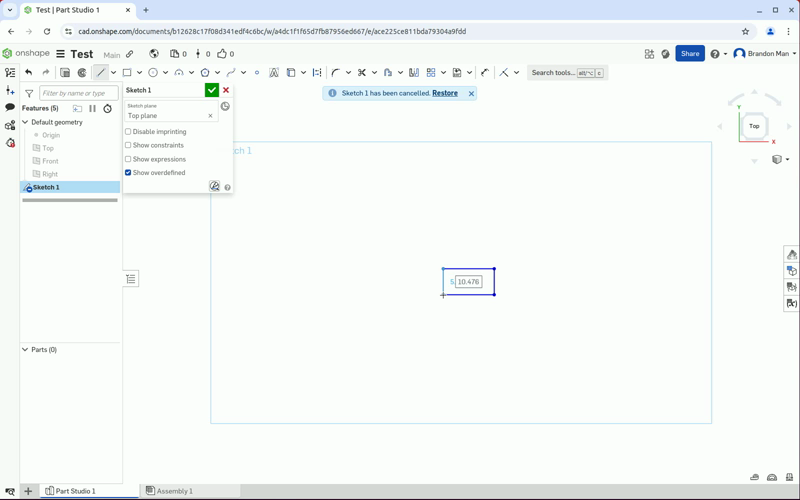
key_up(shift)
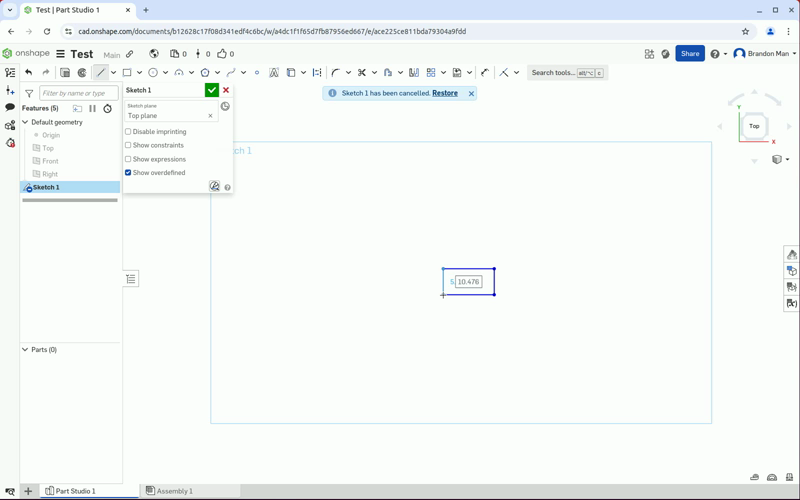
click(443, 294)
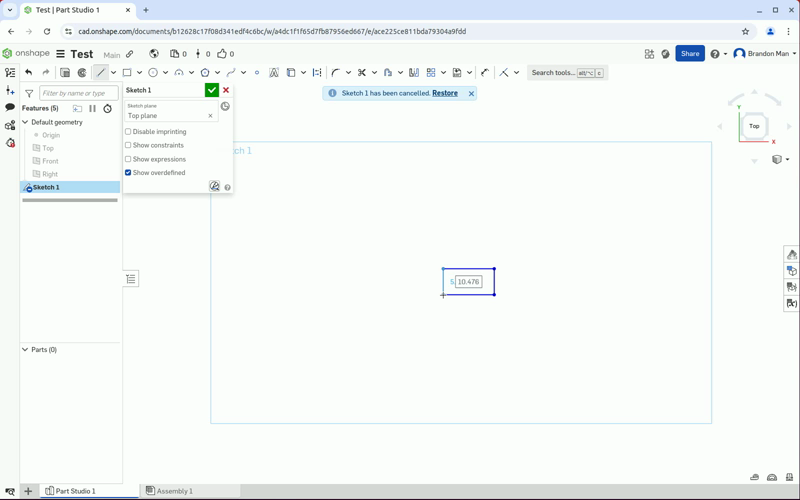
key(esc)
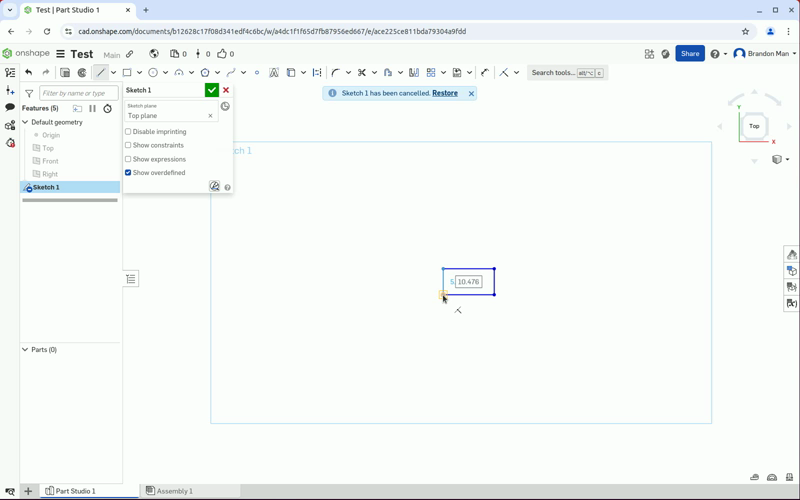
mouse_move(471, 273)
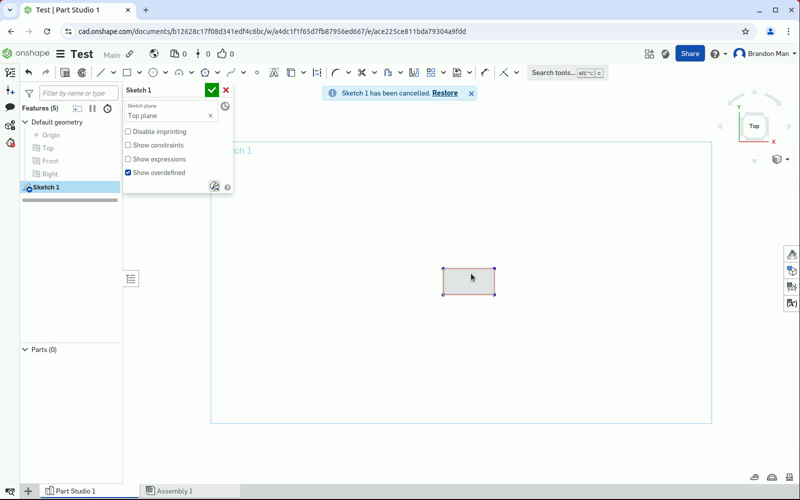
scroll(6)
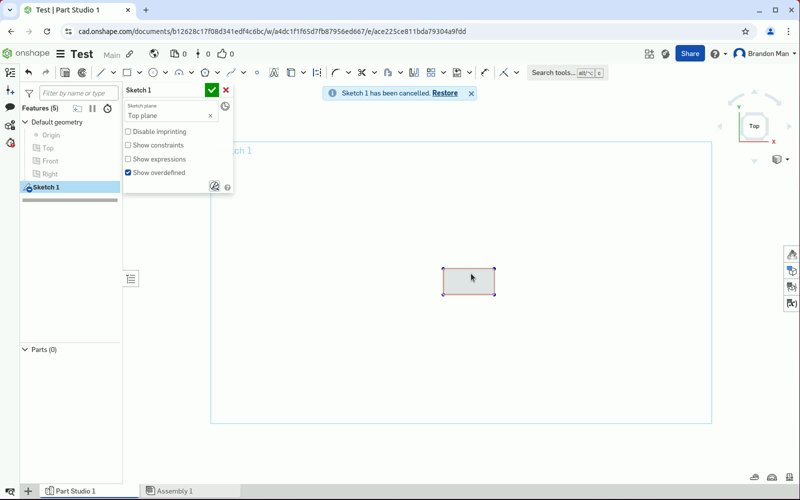
scroll(6)
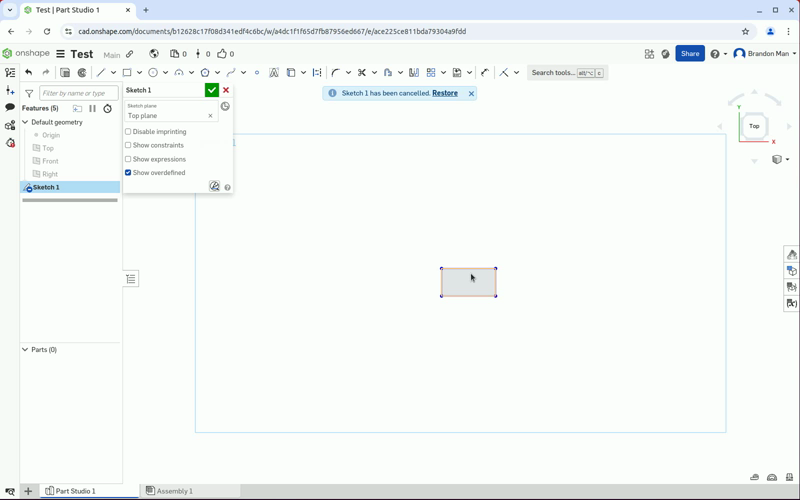
scroll(6)
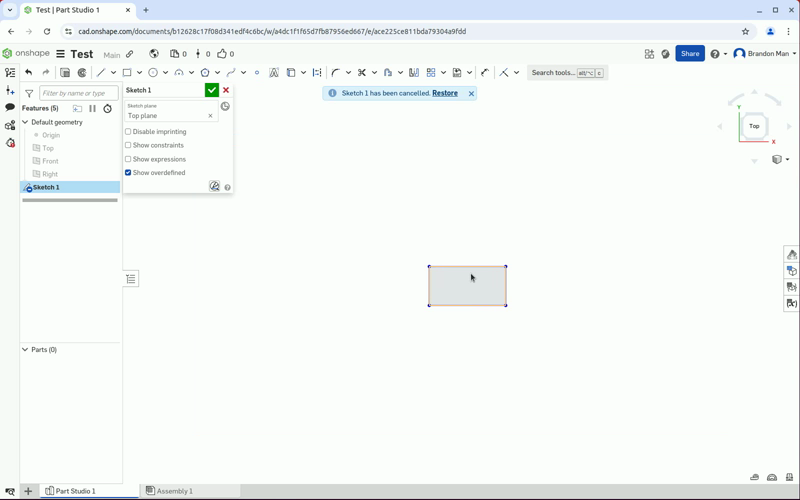
scroll(6)
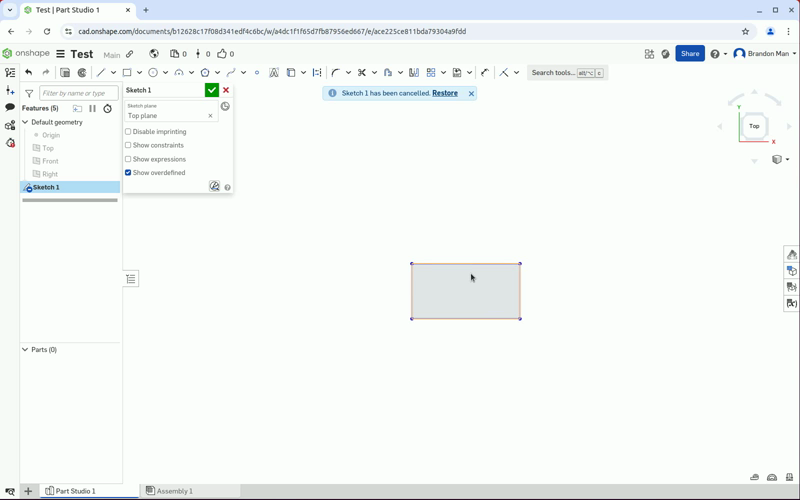
scroll(6)
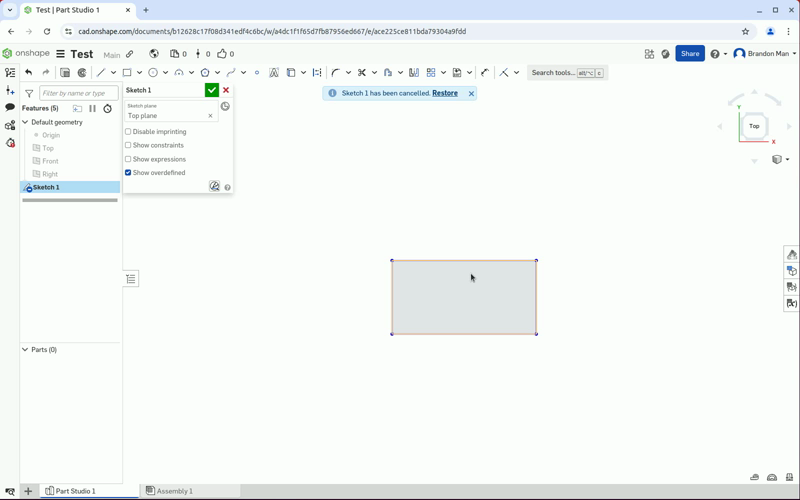
scroll(6)
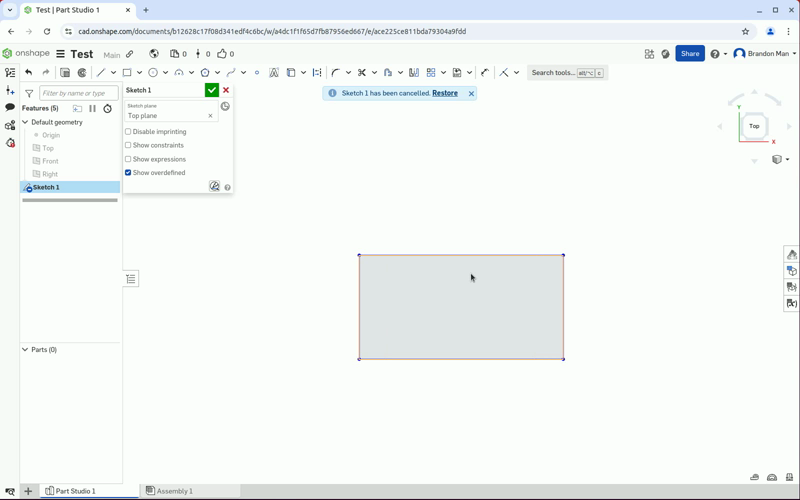
scroll(6)
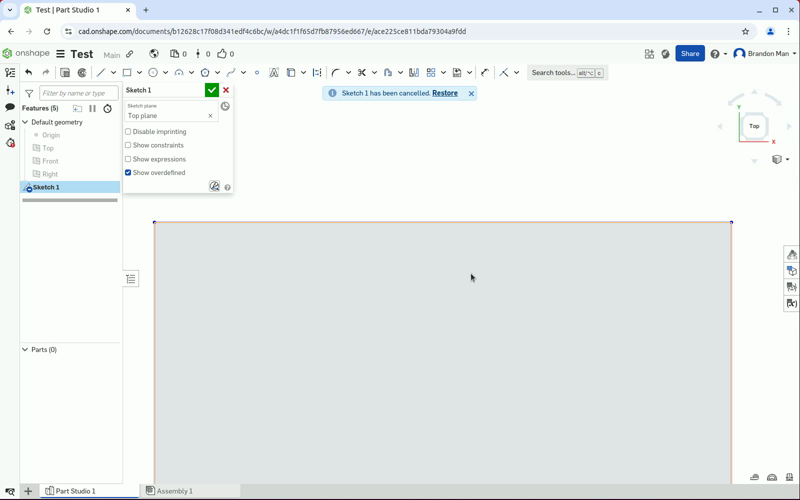
click(471, 273)
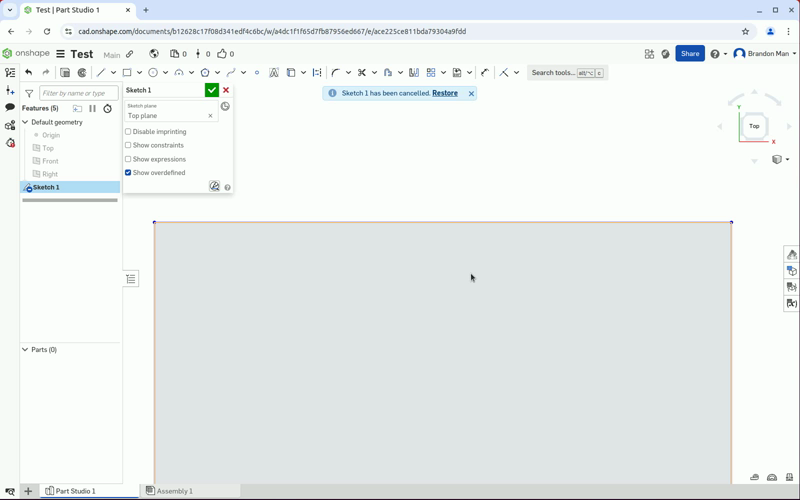
scroll(-6)
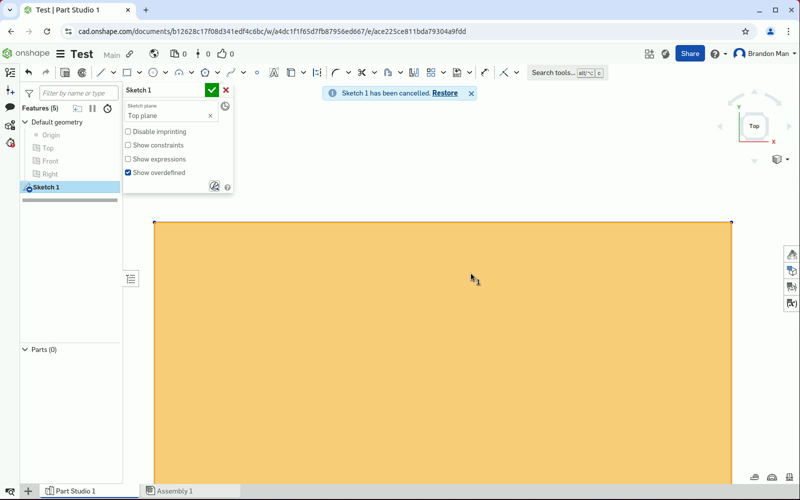
scroll(-6)
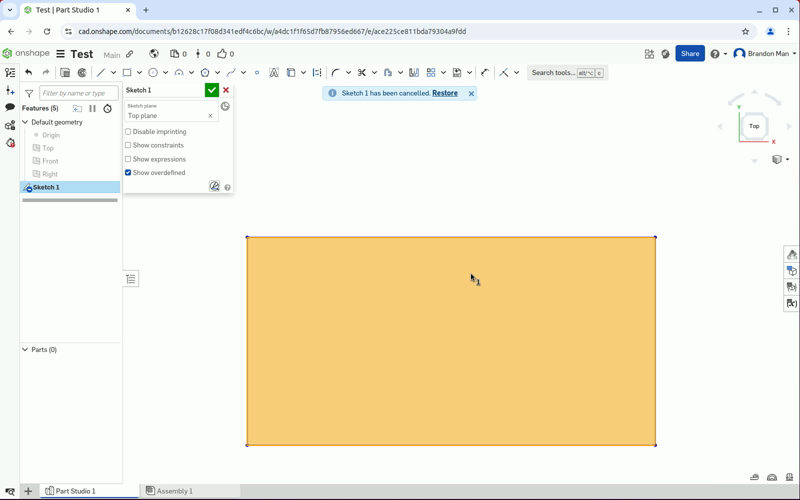
scroll(-6)
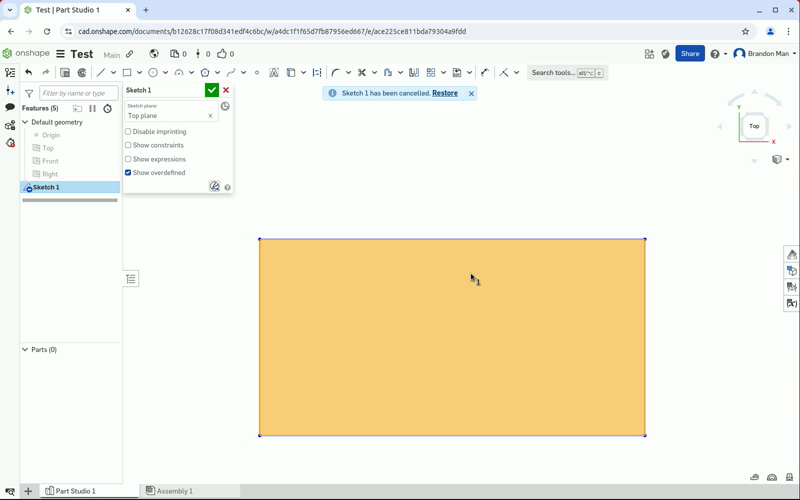
scroll(-6)
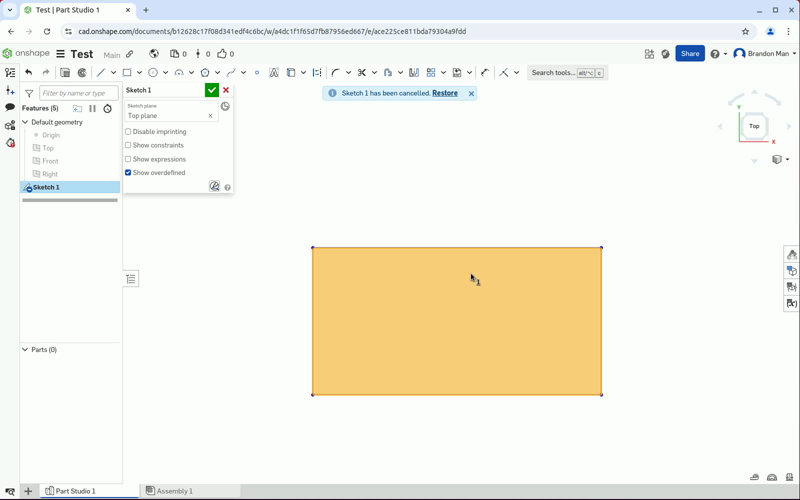
scroll(-6)
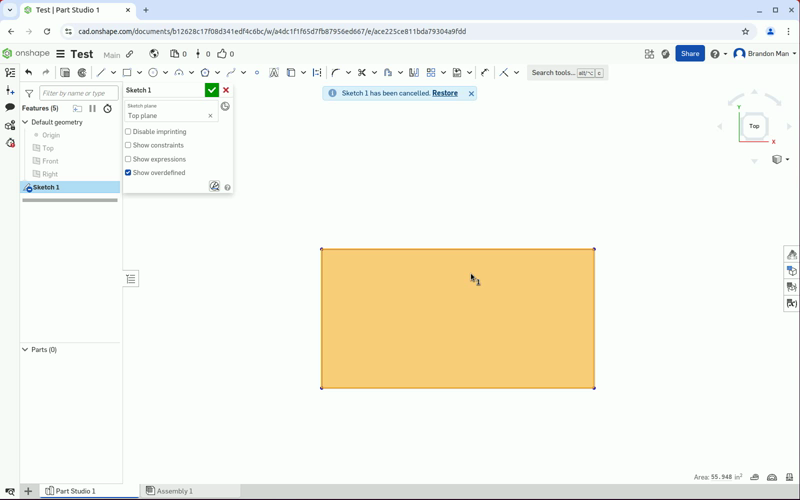
scroll(-6)
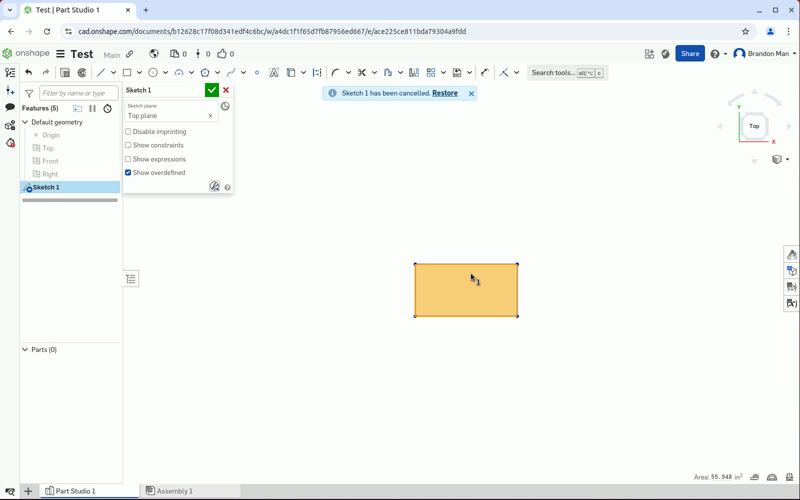
scroll(-6)
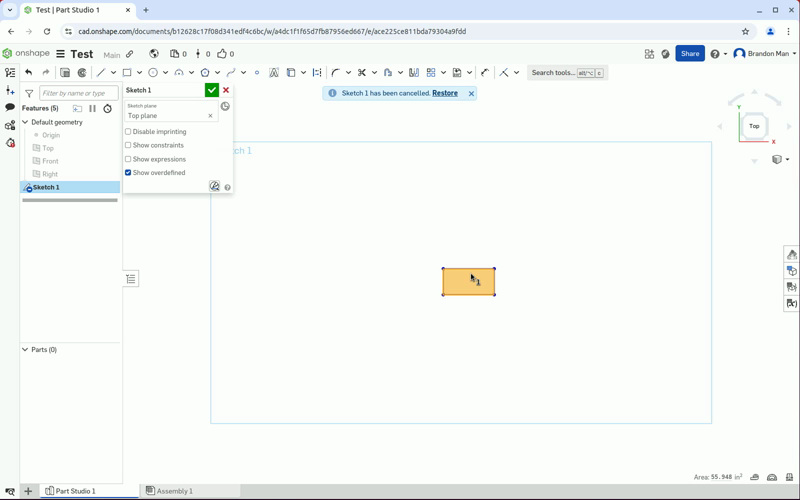
mouse_move(73, 352)
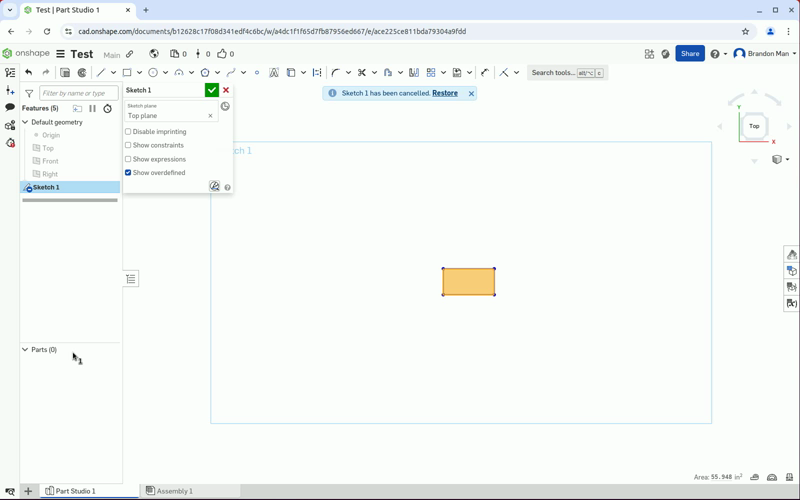
key(shift+y)
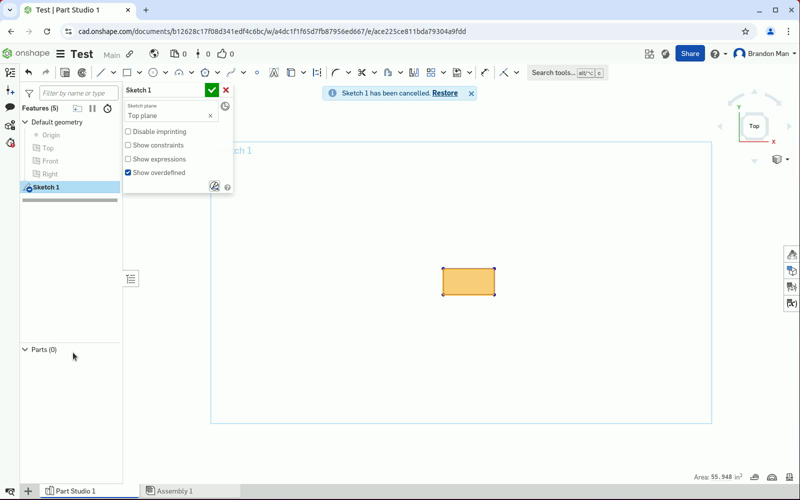
key(shift+e)
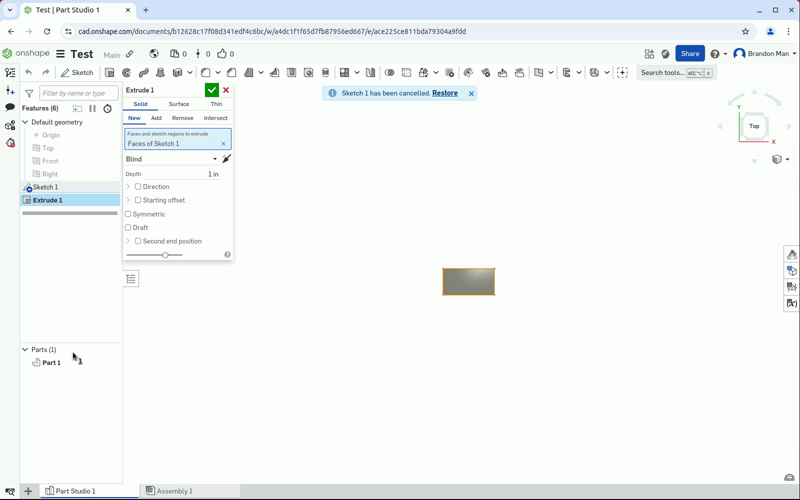
mouse_move(143, 106)
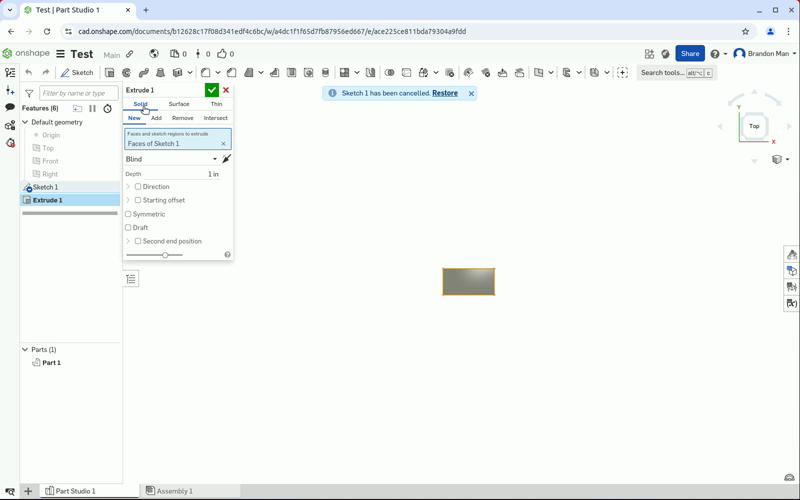
click(143, 106)
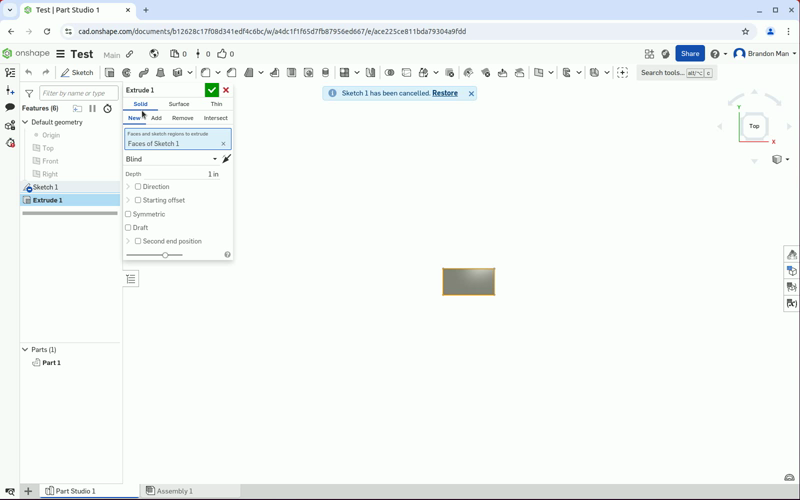
mouse_move(137, 120)
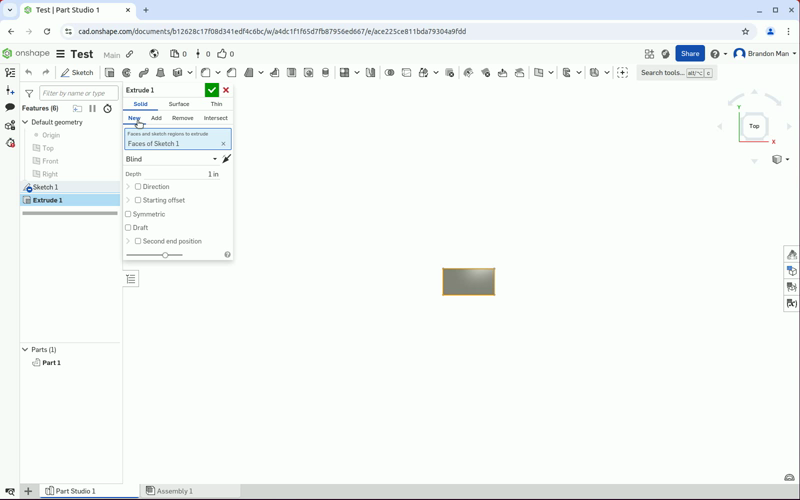
click(137, 120)
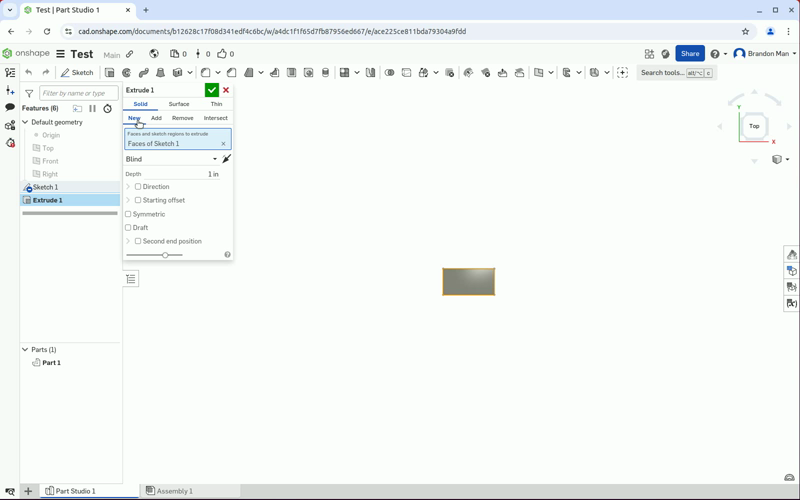
key(tab, 4)
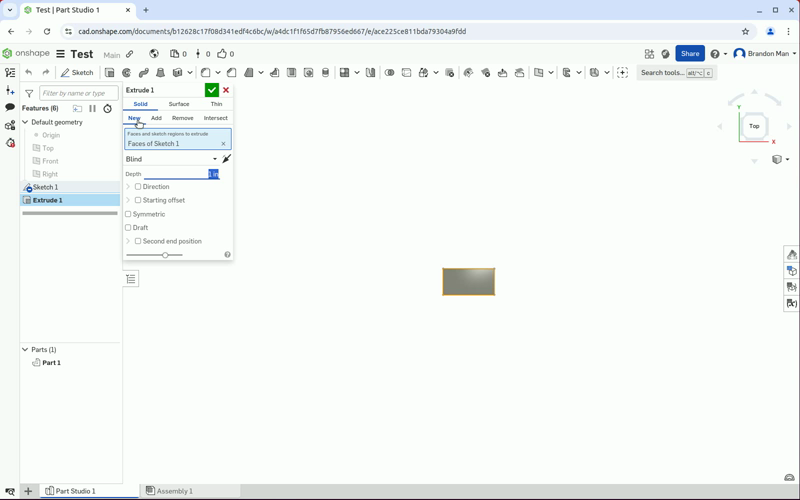
text(2.648)
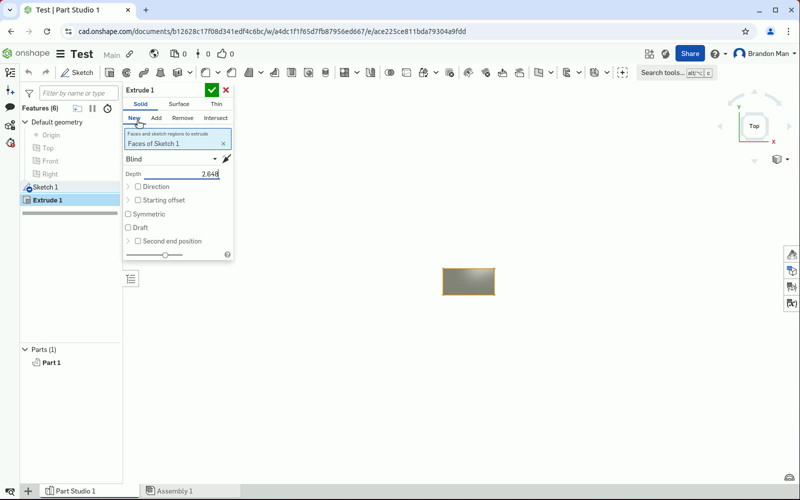
key(enter)
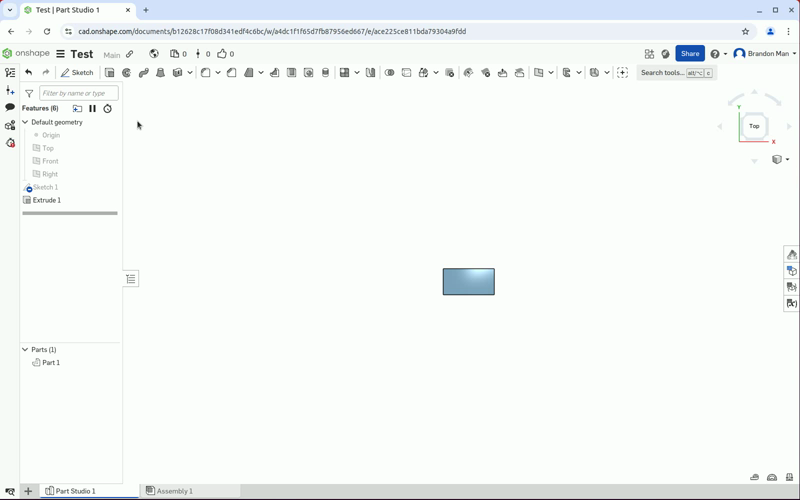
key(shift+h)
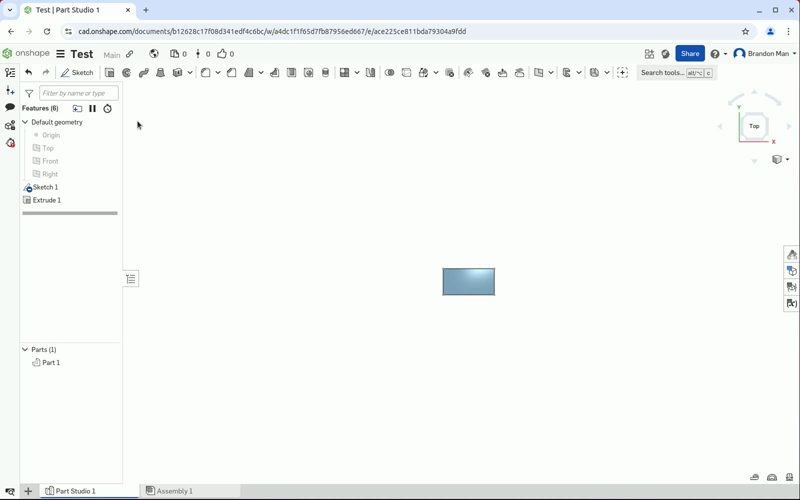
key(shift+h)
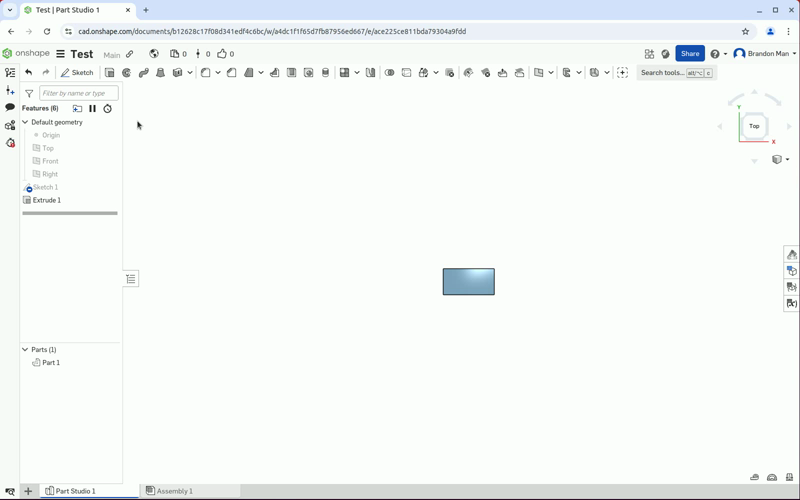
mouse_move(73, 189)
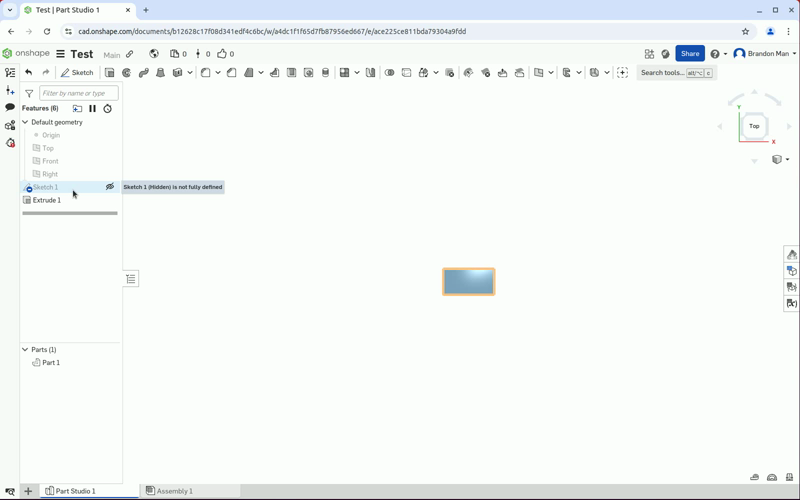
click(73, 189)
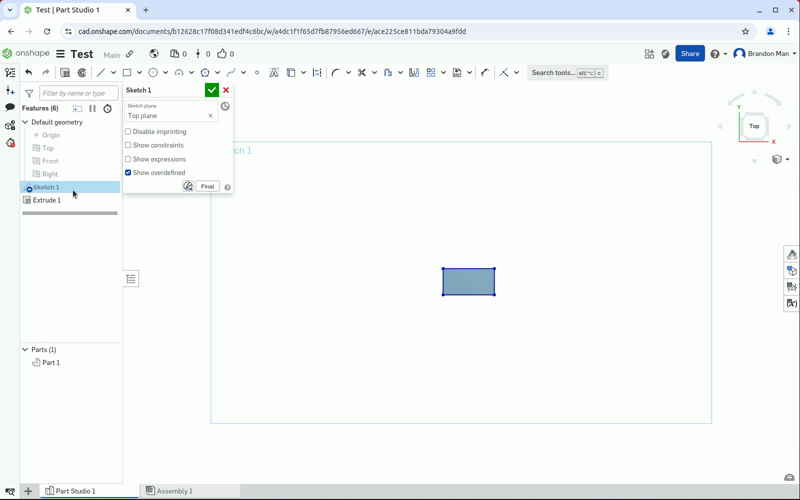
mouse_move(229, 92)
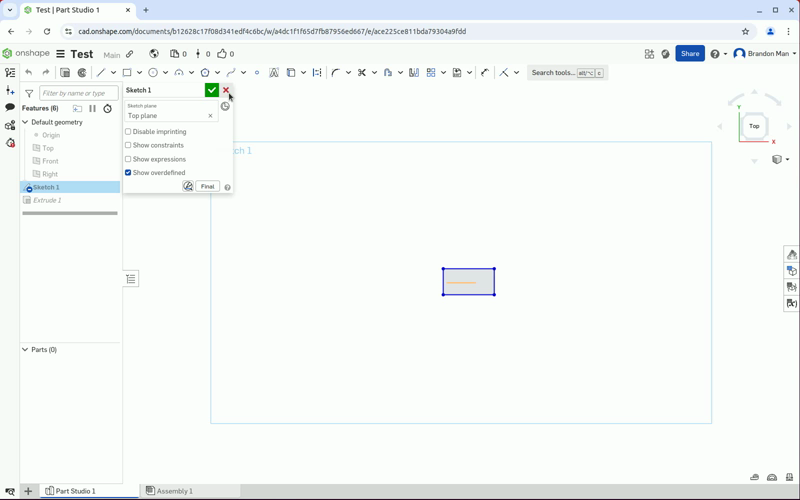
click(229, 92)
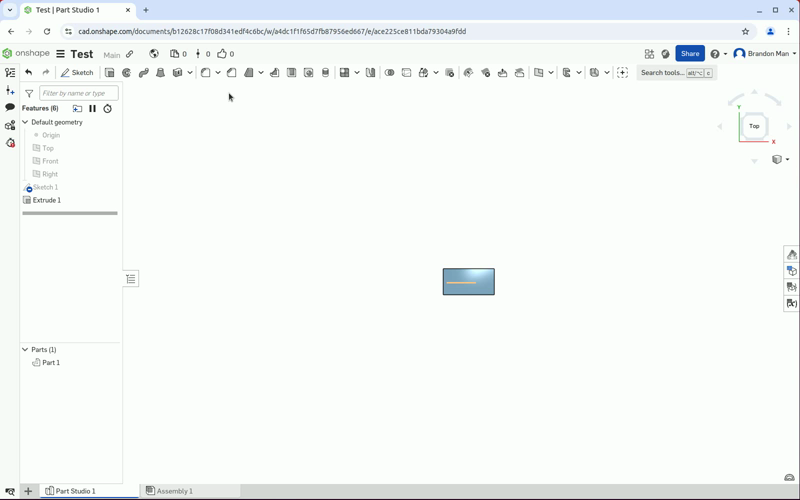
mouse_move(541, 75)
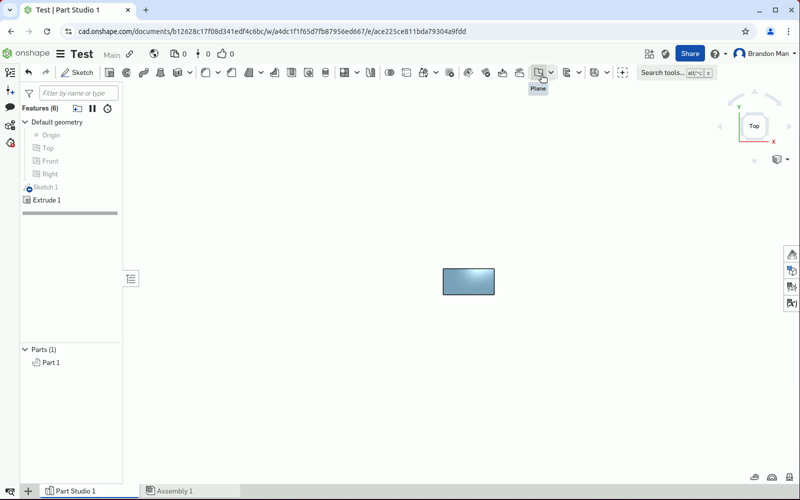
click(541, 75)
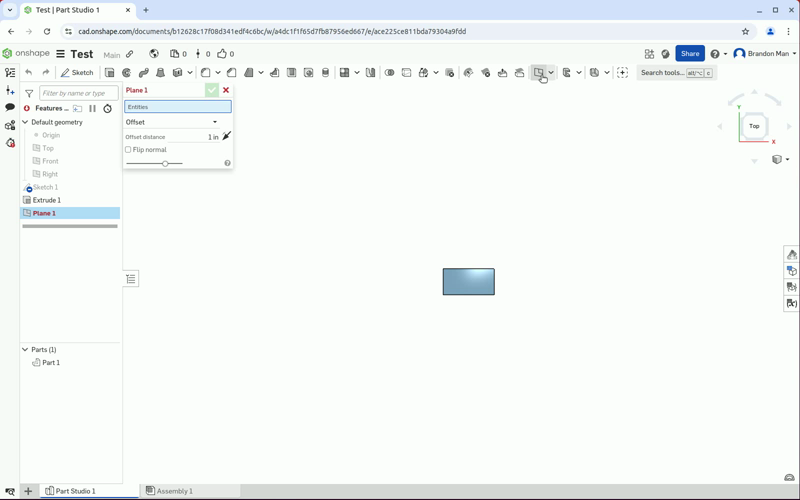
mouse_move(73, 150)
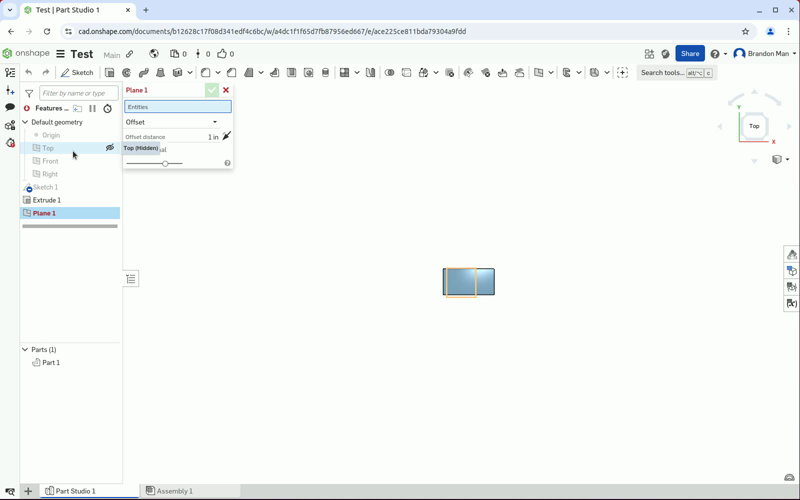
click(73, 150)
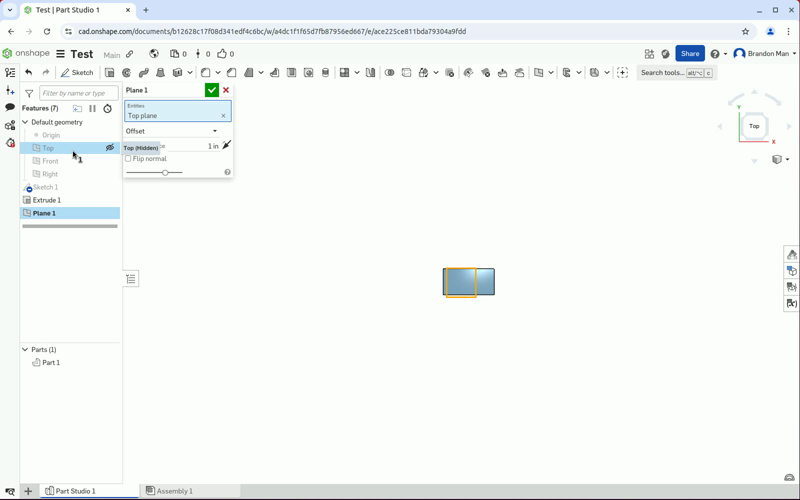
key(tab, 2)
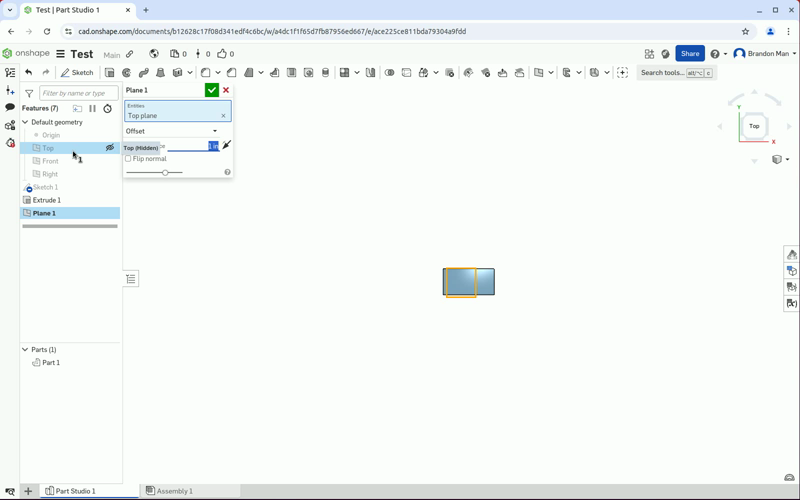
text(2.65)
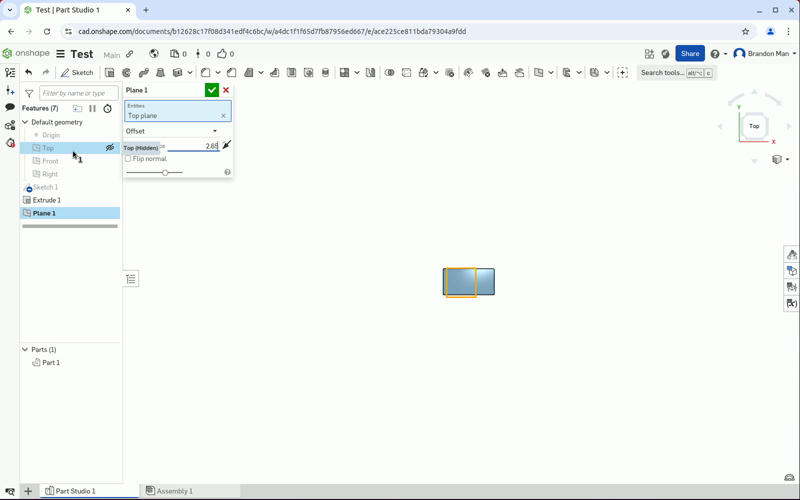
key(enter, 2)
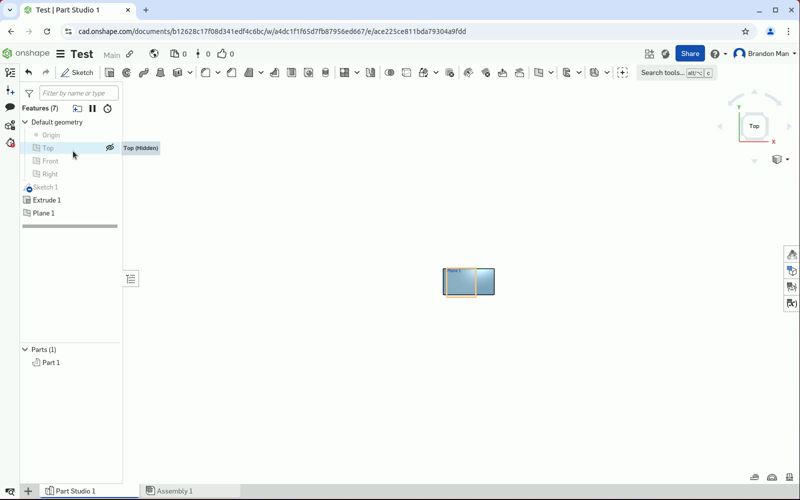
key(shift+s)
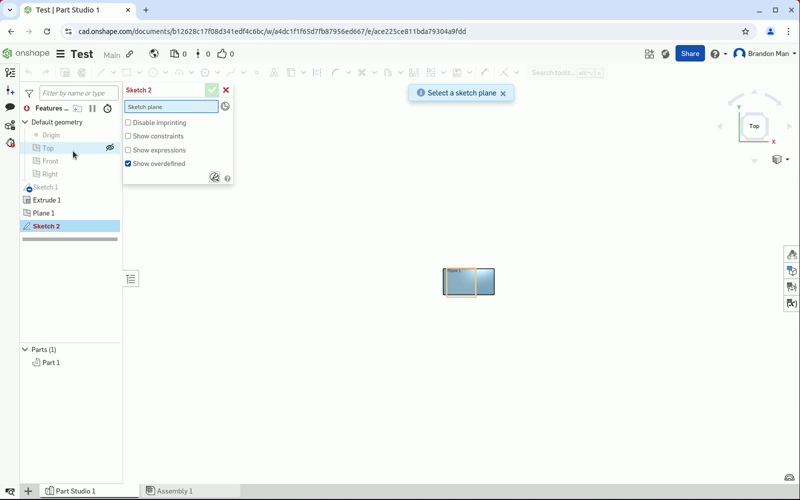
mouse_move(73, 215)
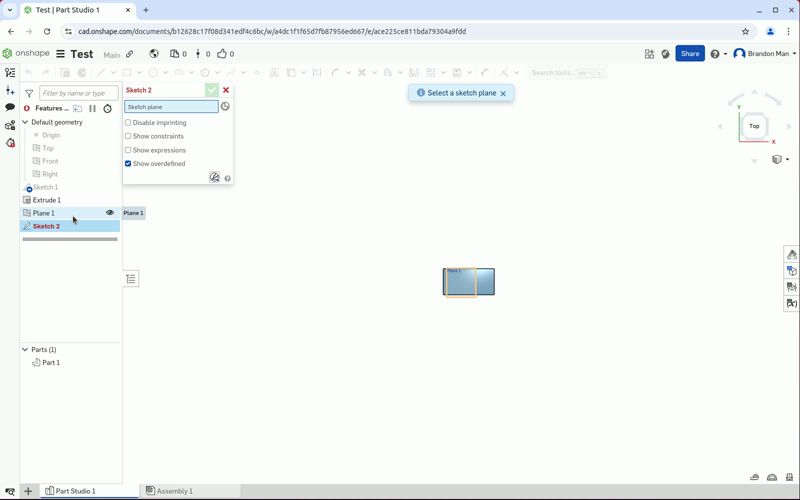
click(73, 215)
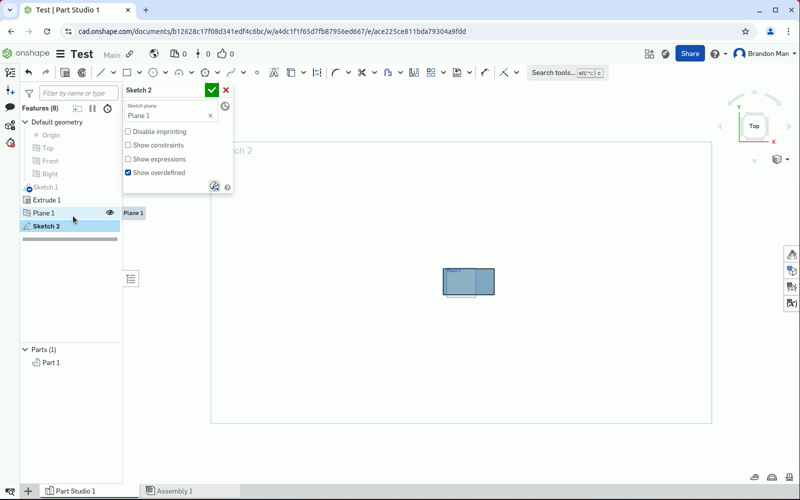
mouse_move(73, 352)
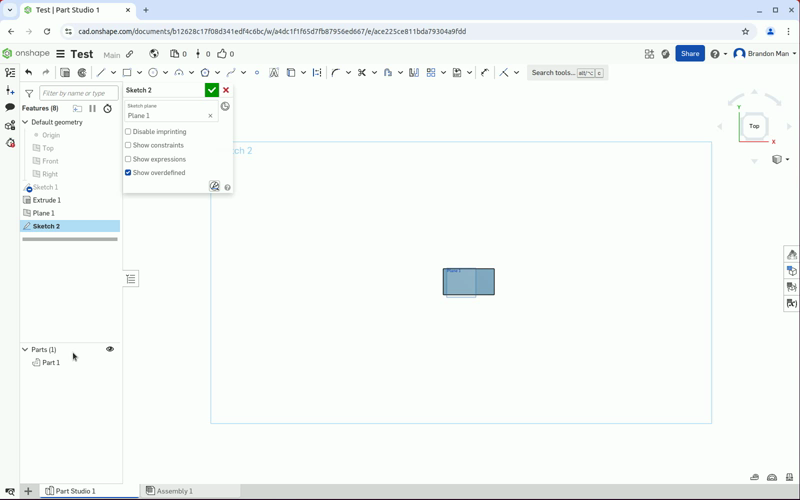
key(y)
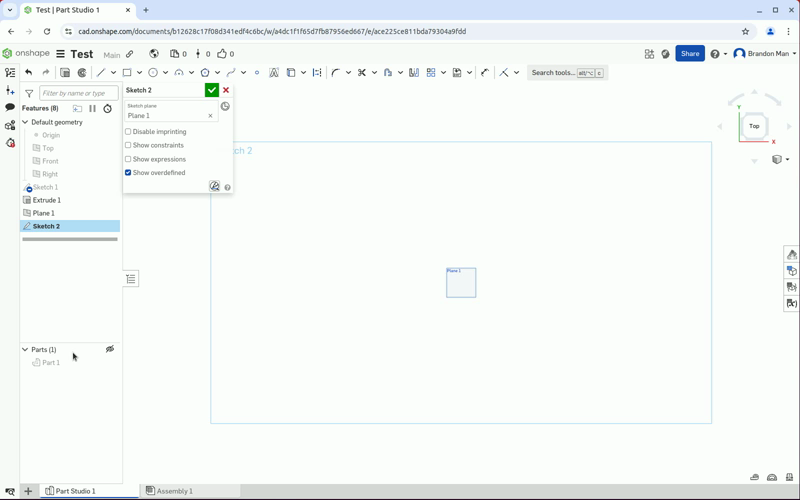
key(l)
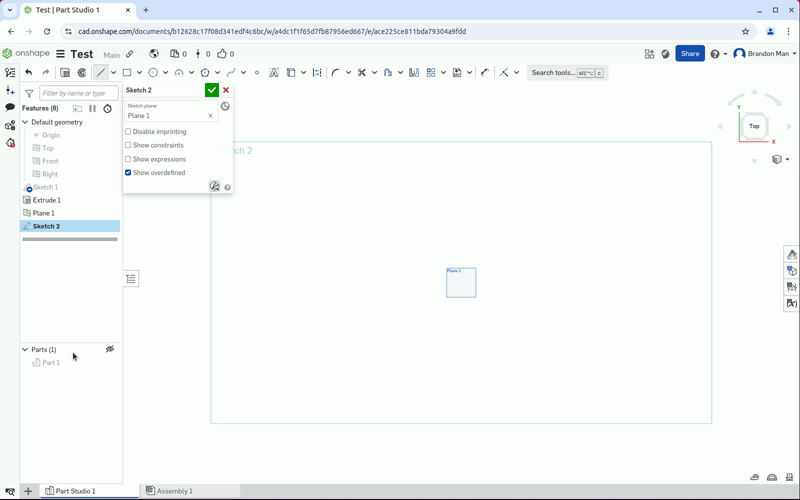
key_down(shift)
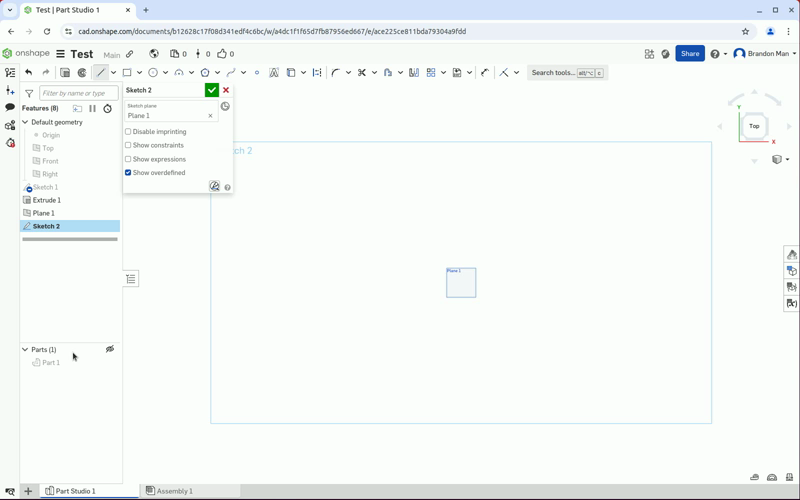
mouse_move(443, 268)
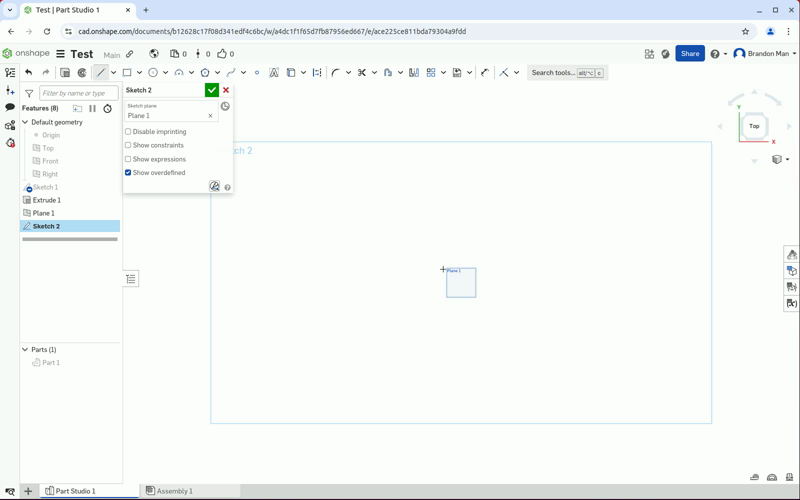
click(443, 268)
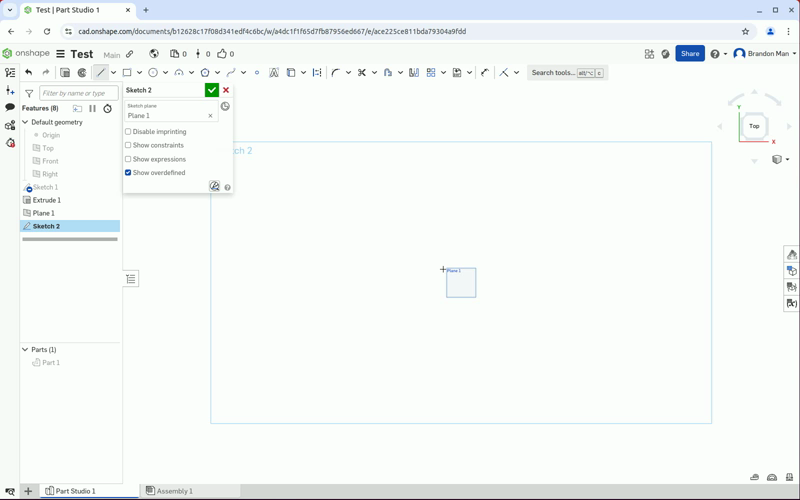
key_up(shift)
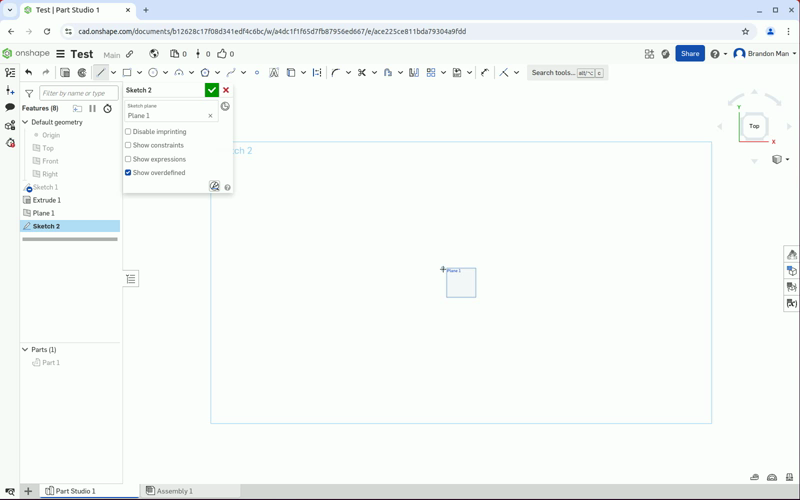
key_down(shift)
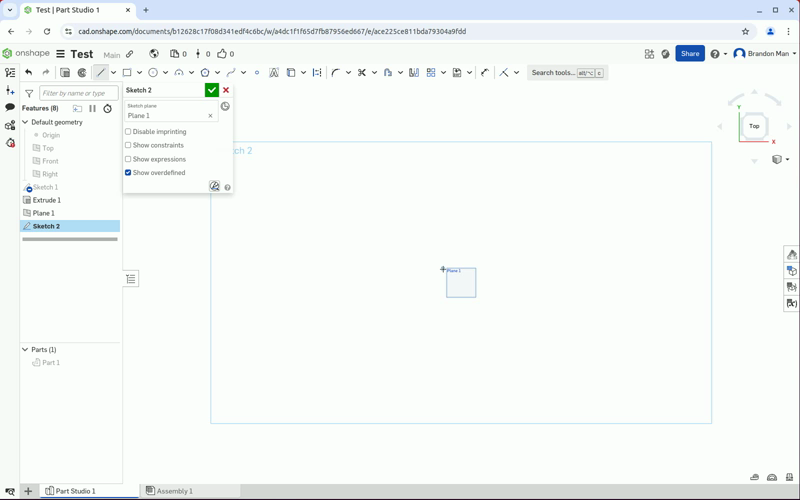
mouse_move(473, 268)
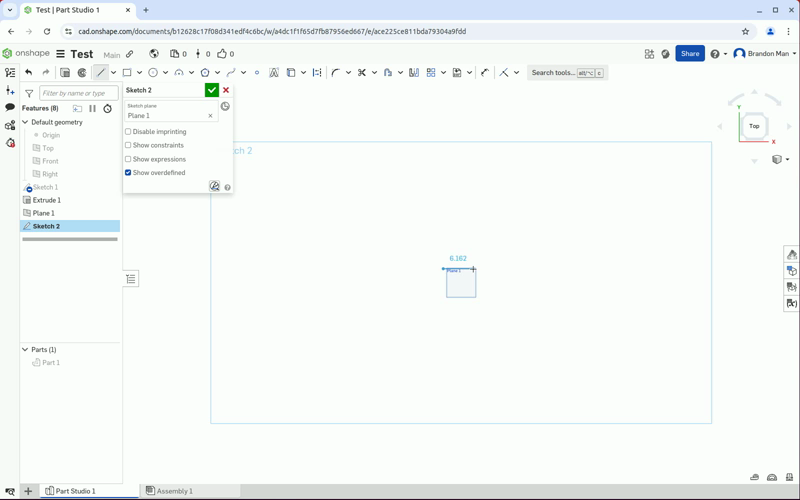
mouse_move(494, 268)
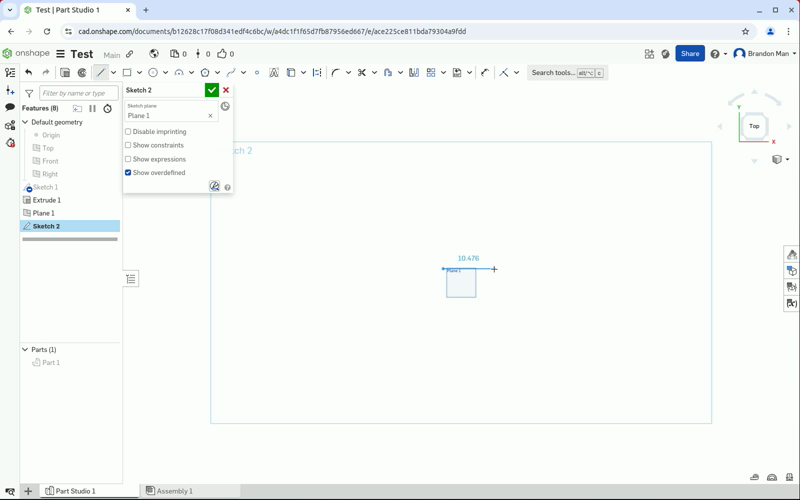
click(494, 268)
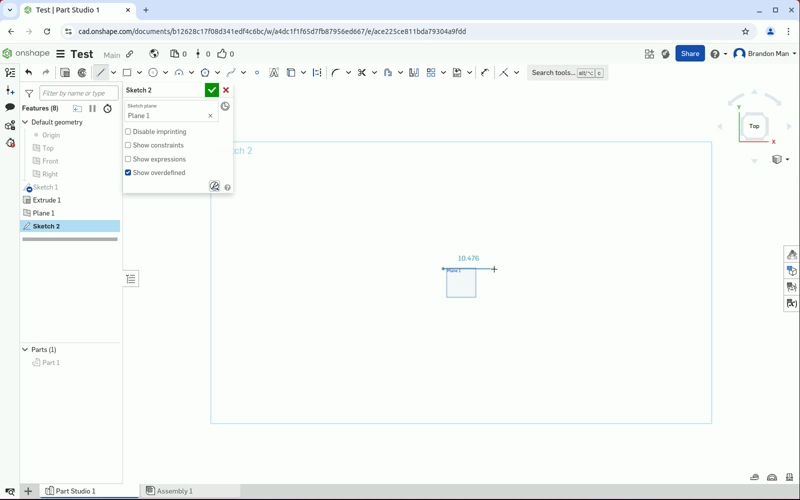
key_up(shift)
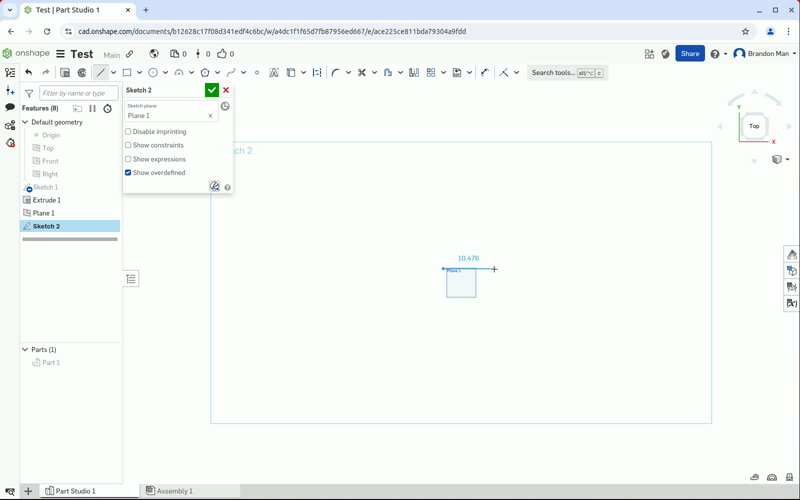
key_down(shift)
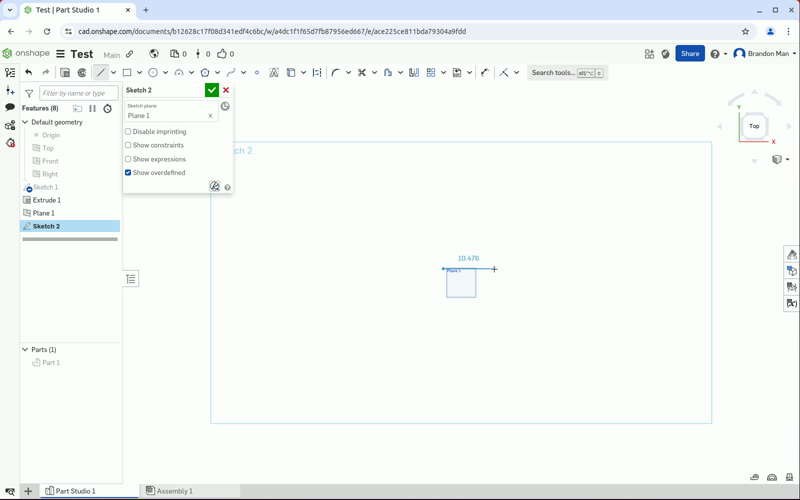
mouse_move(524, 268)
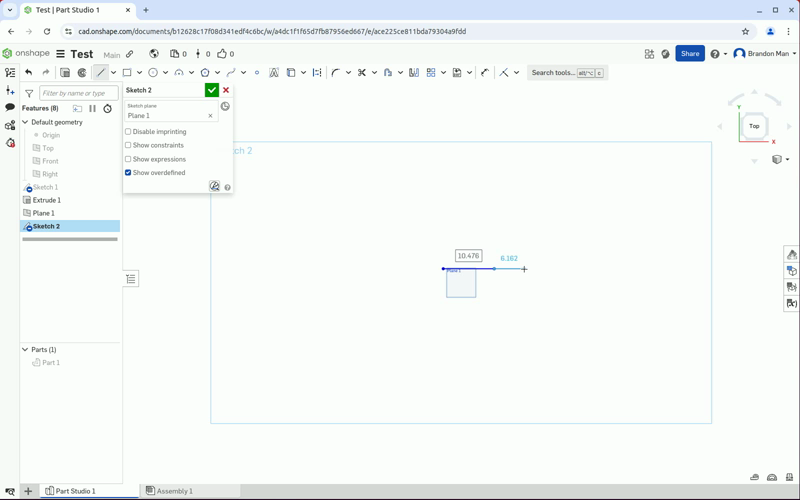
mouse_move(494, 251)
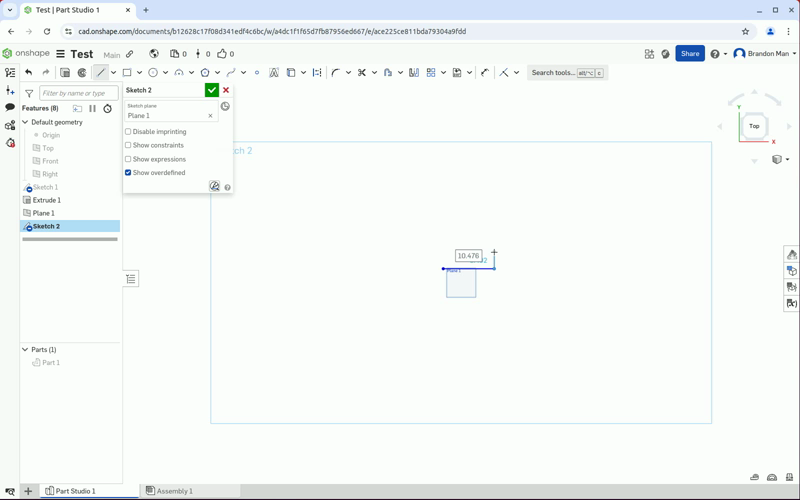
click(494, 251)
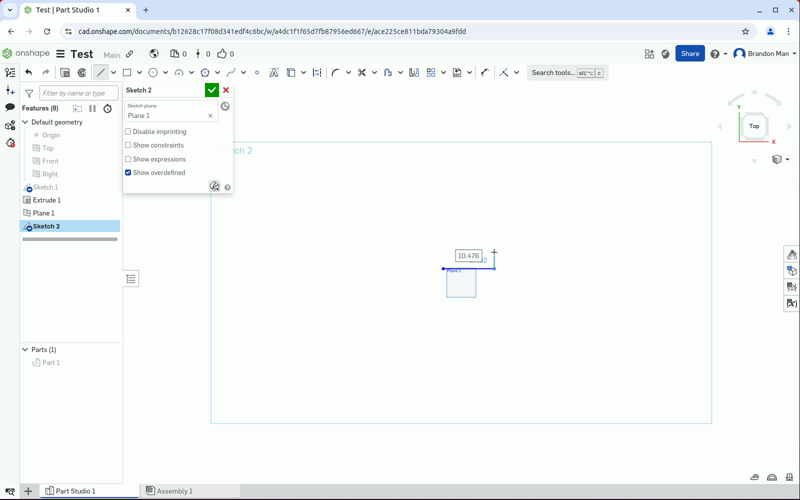
key_up(shift)
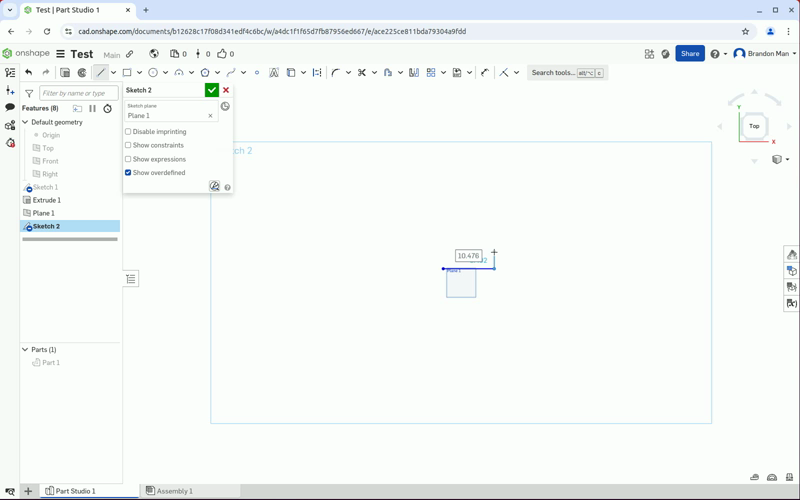
key_down(shift)
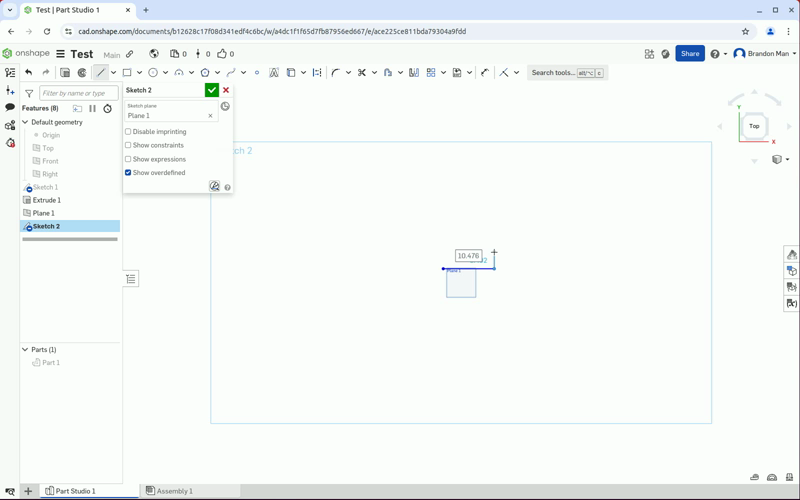
mouse_move(524, 251)
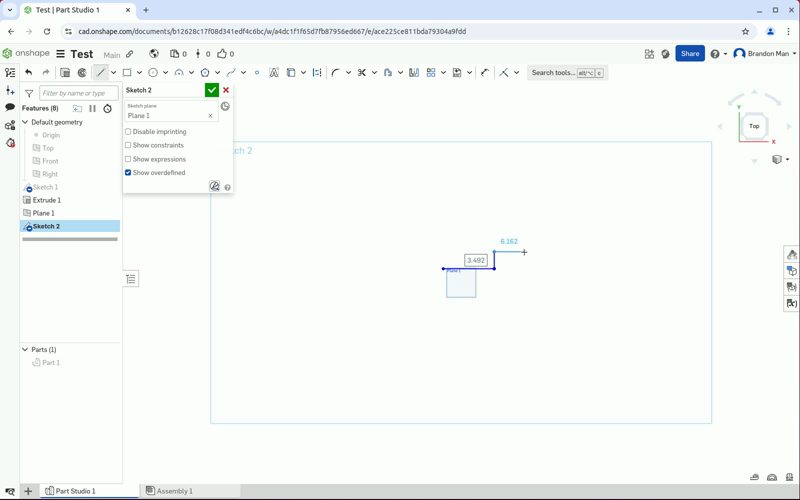
mouse_move(443, 251)
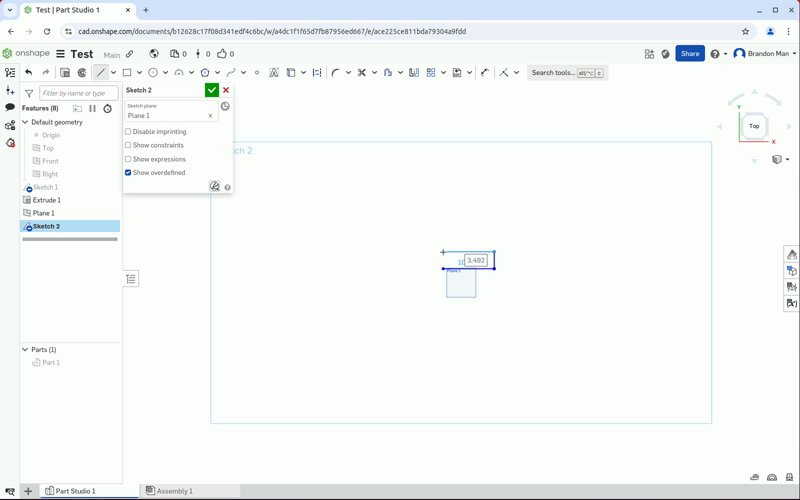
click(443, 251)
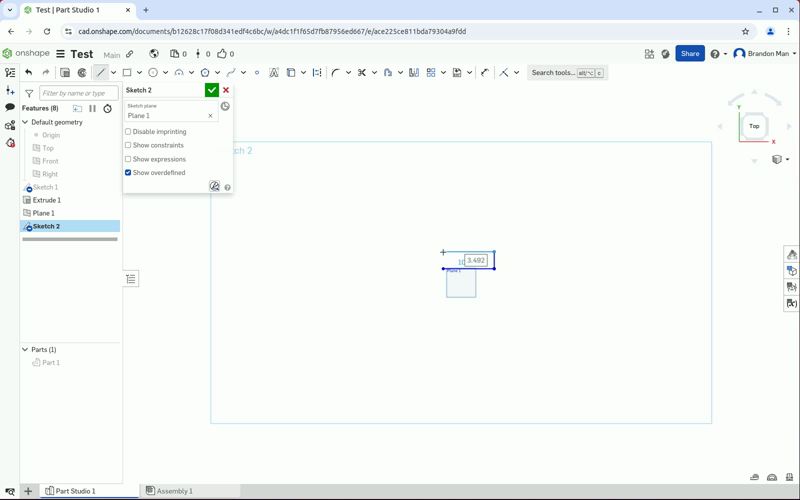
key_up(shift)
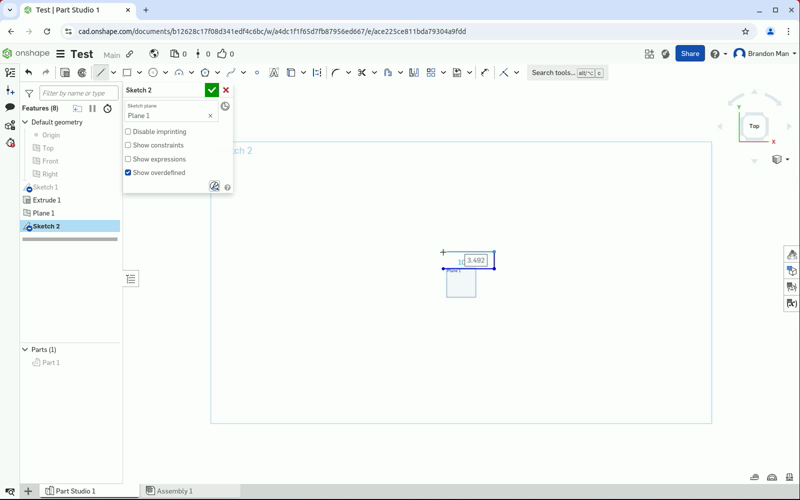
mouse_move(473, 251)
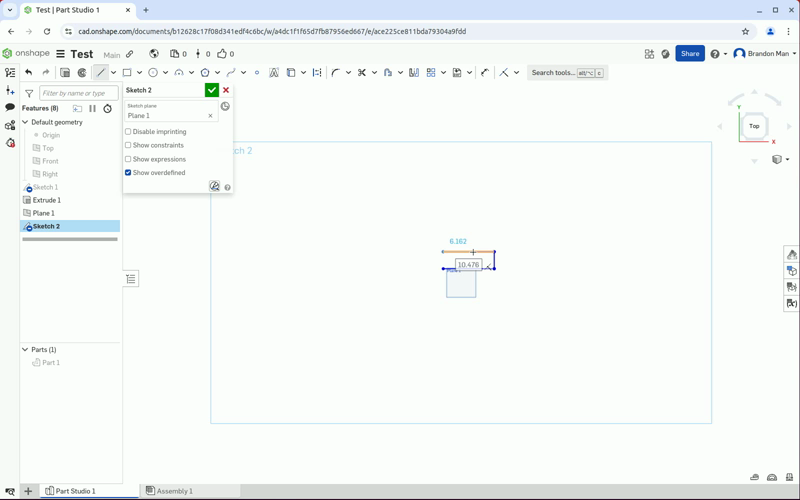
key_down(shift)
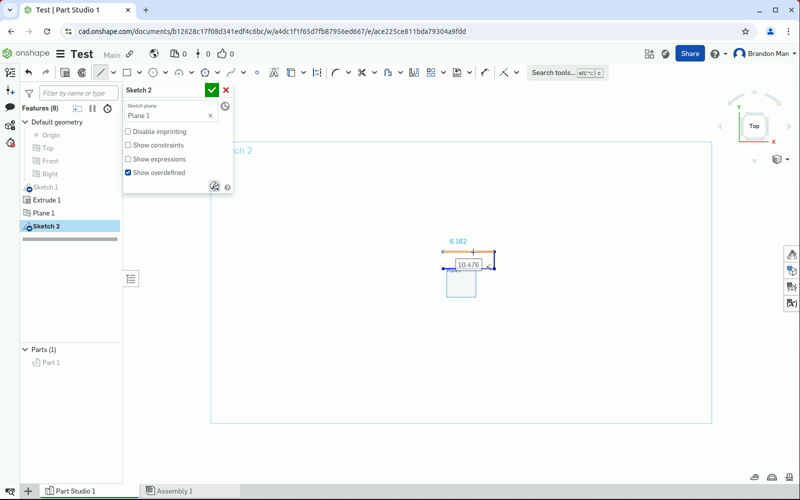
mouse_move(443, 268)
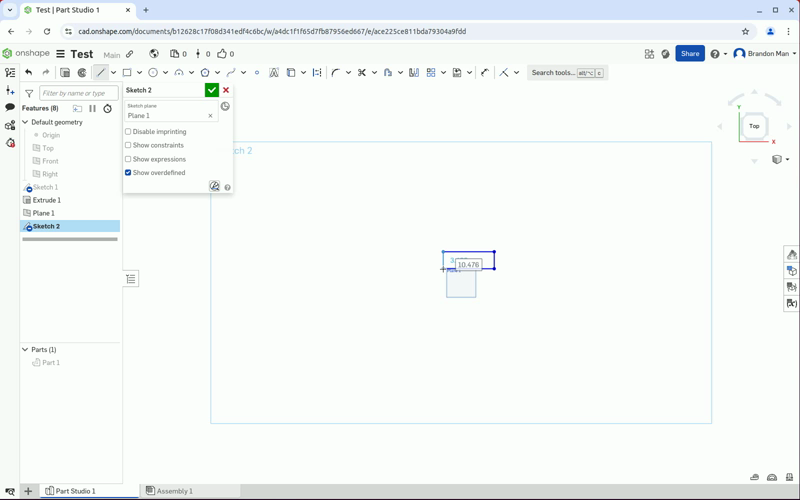
key_up(shift)
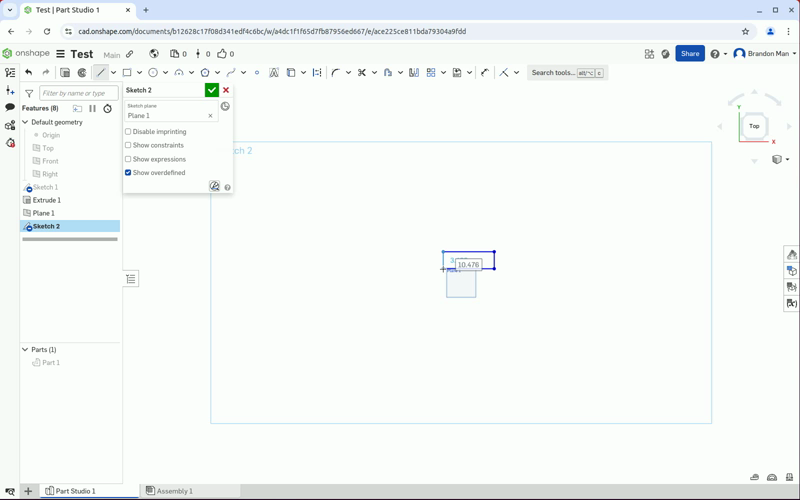
click(443, 268)
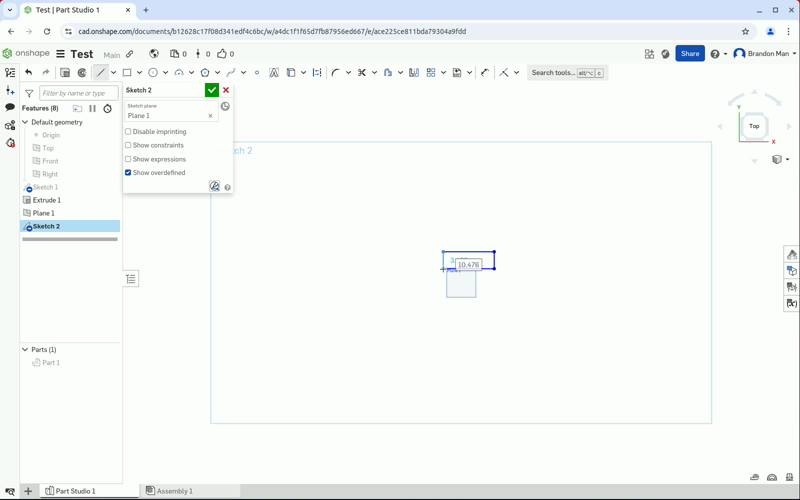
key(esc)
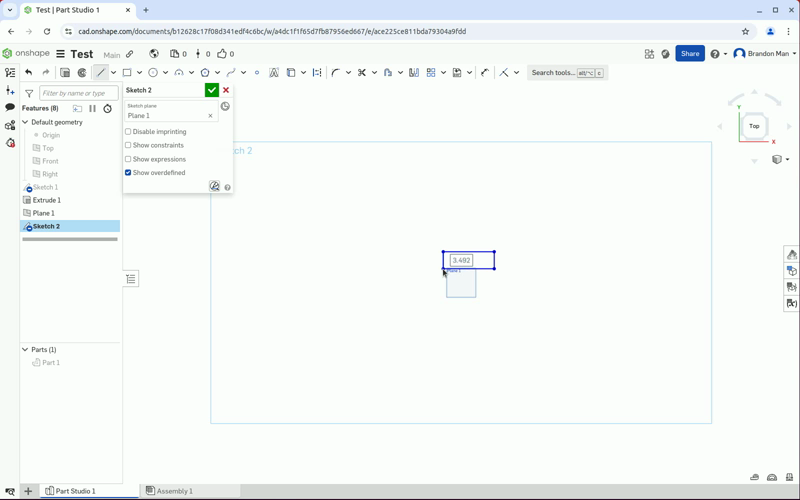
mouse_move(485, 260)
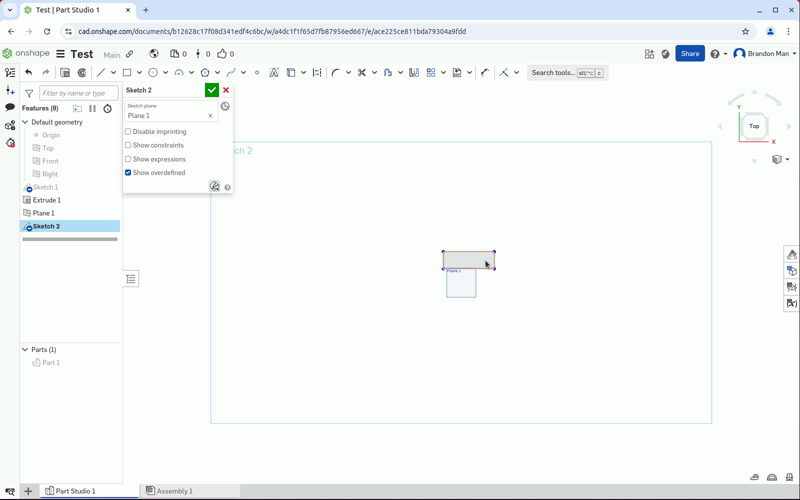
scroll(6)
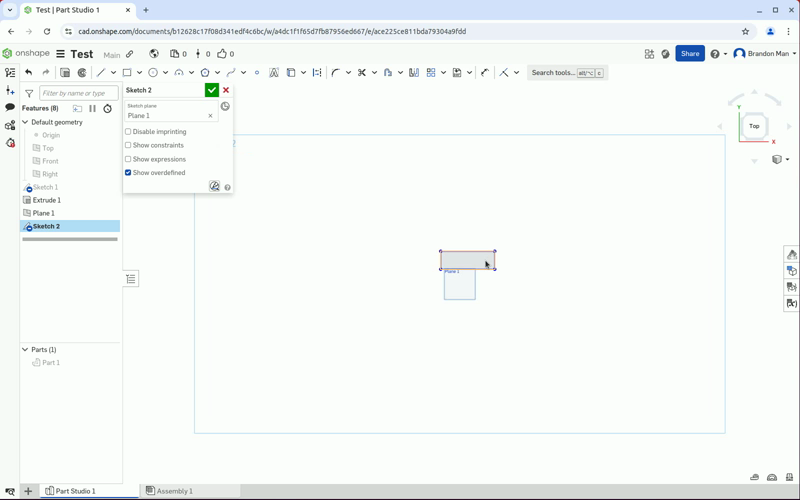
scroll(6)
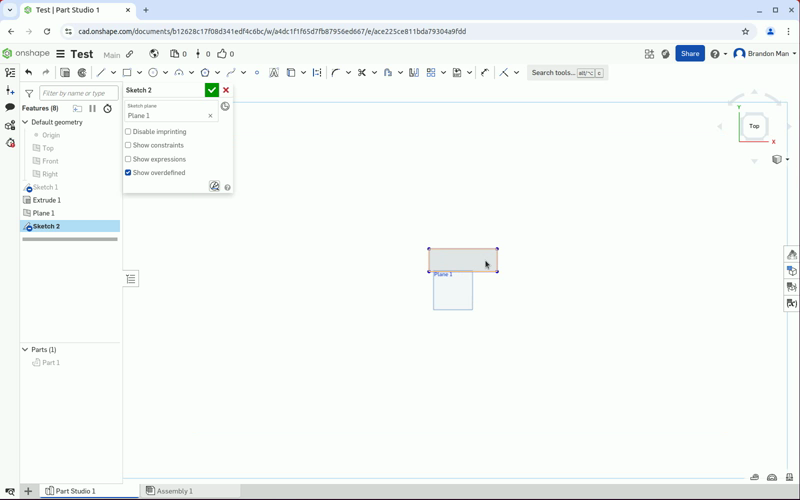
scroll(6)
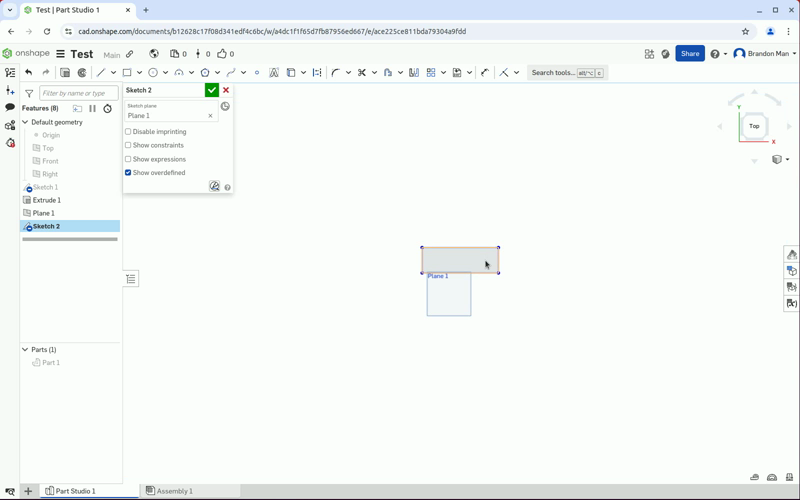
scroll(6)
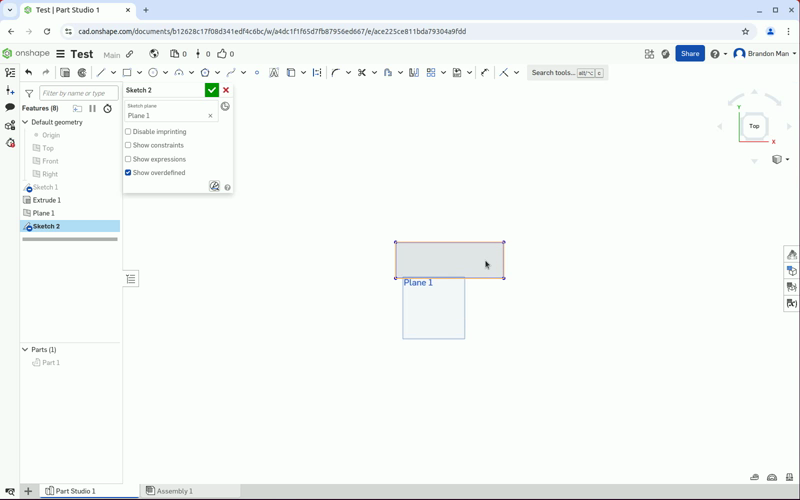
scroll(6)
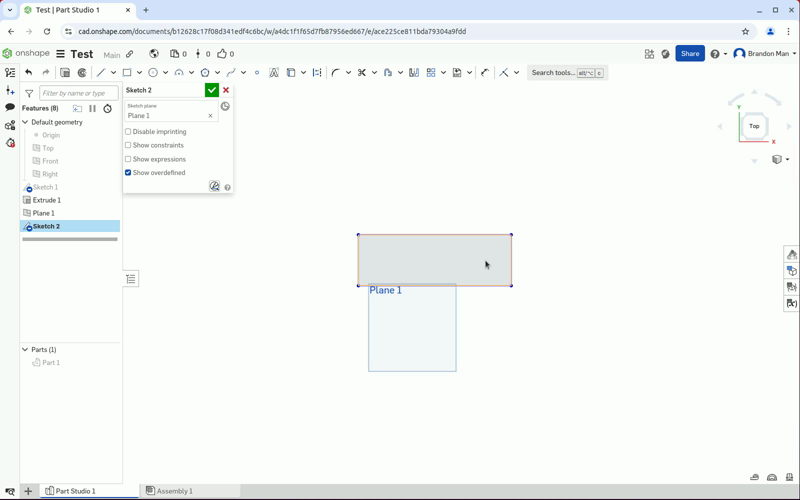
scroll(6)
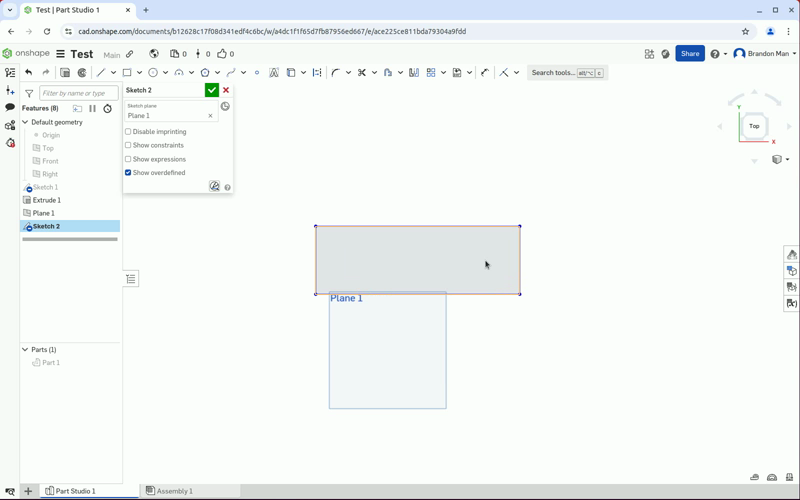
scroll(6)
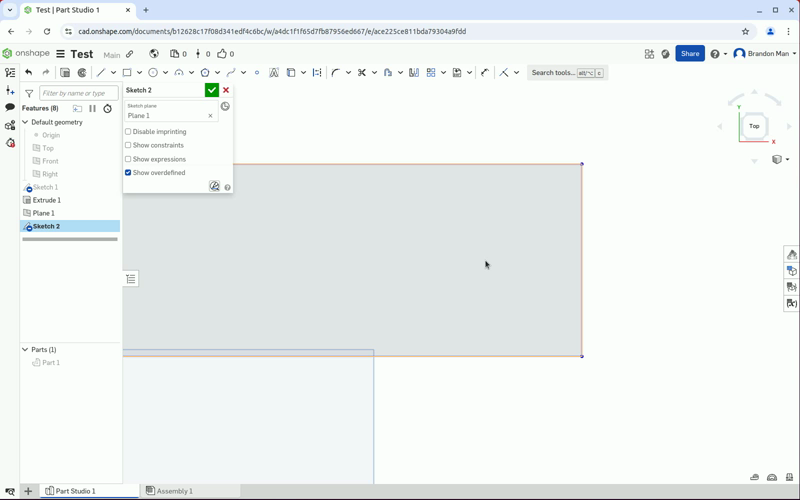
click(485, 260)
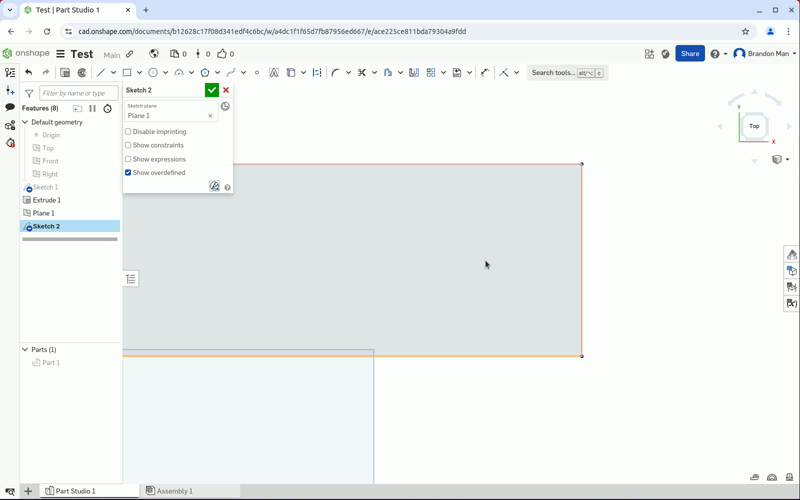
scroll(-6)
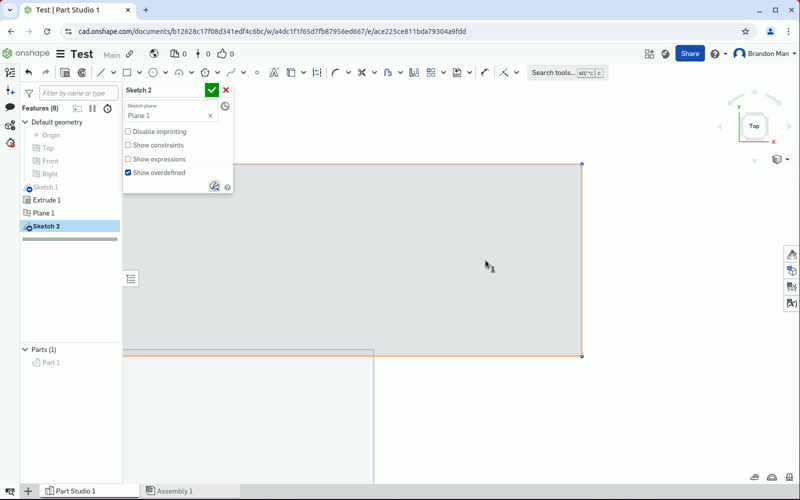
scroll(-6)
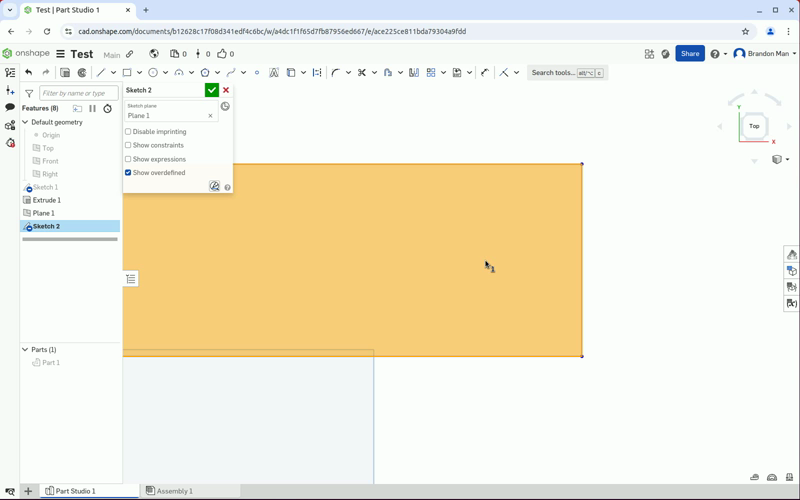
scroll(-6)
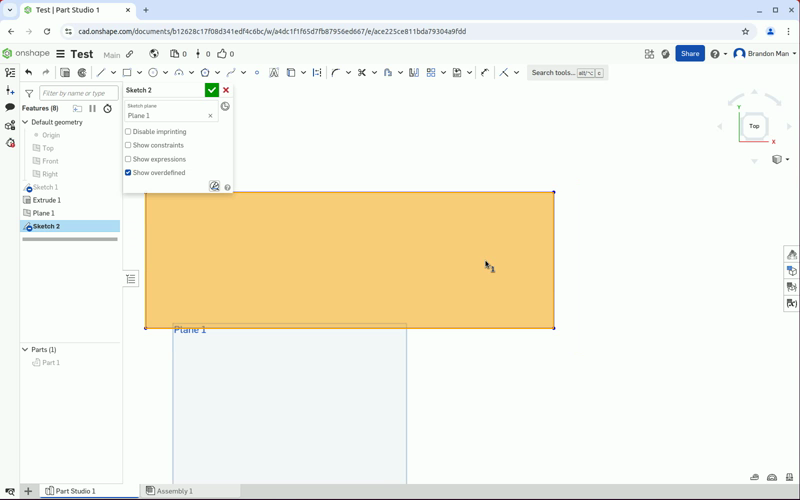
scroll(-6)
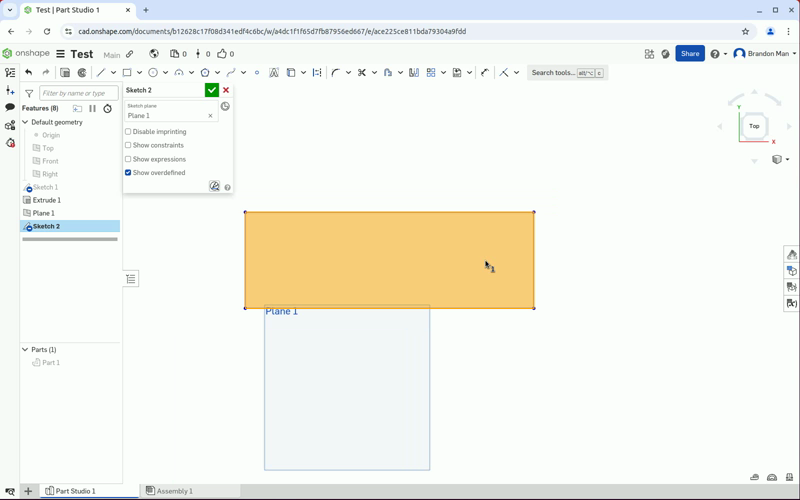
scroll(-6)
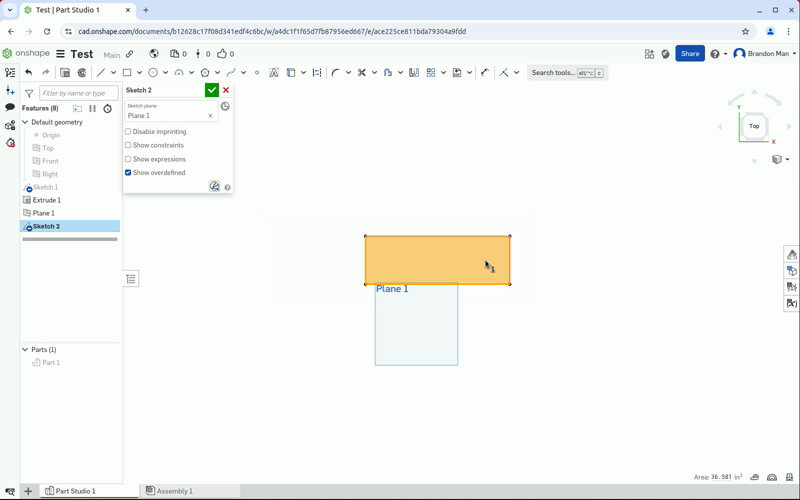
scroll(-6)
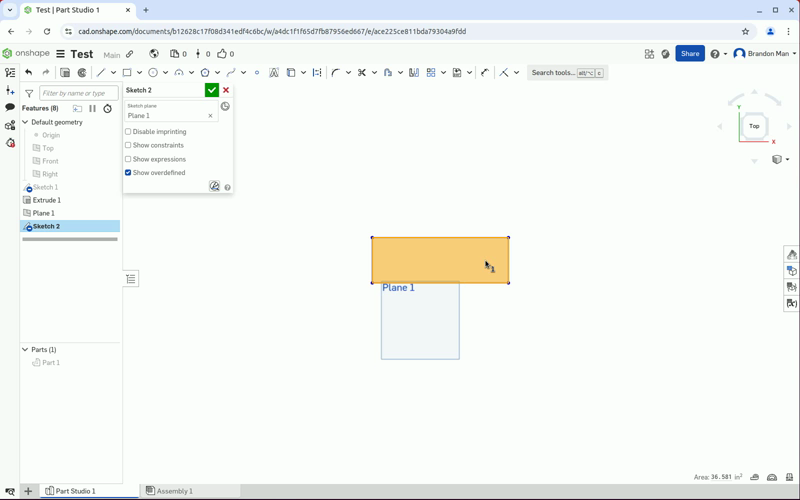
scroll(-6)
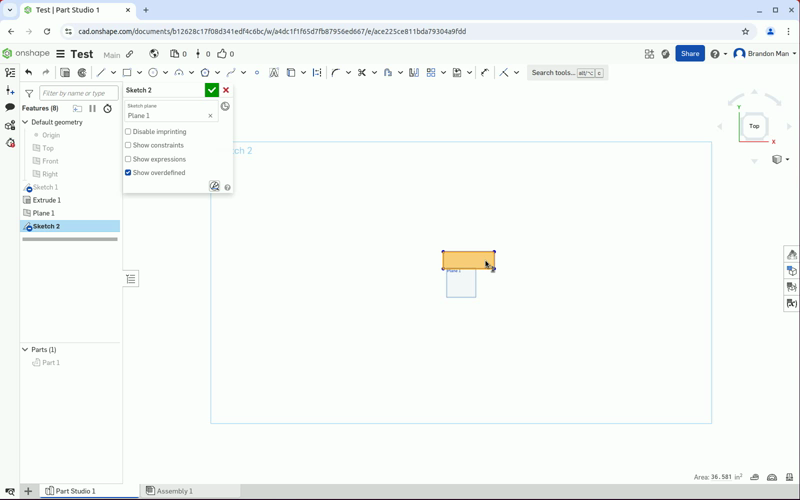
mouse_move(73, 352)
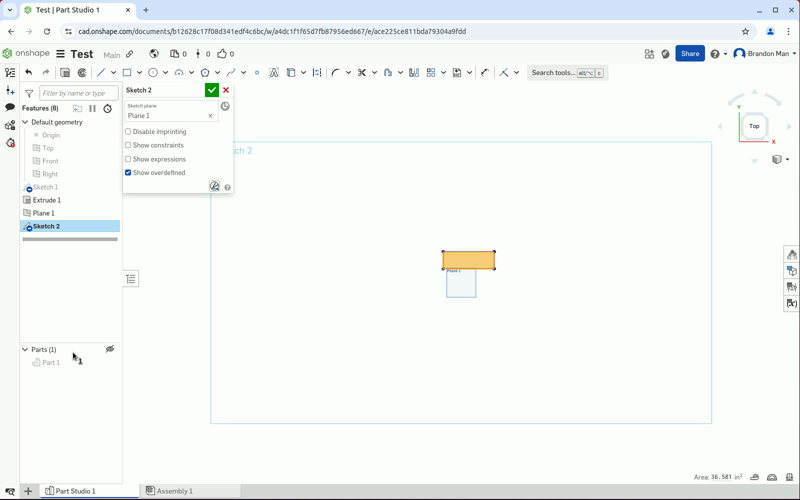
key(shift+y)
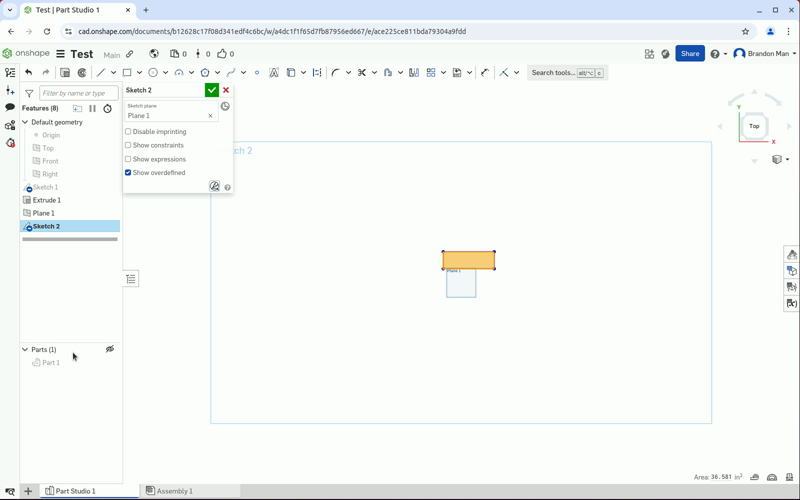
key(shift+e)
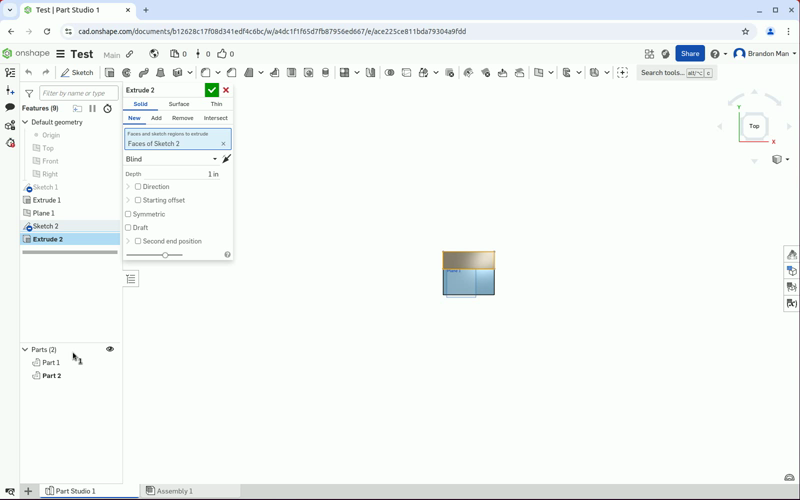
mouse_move(143, 106)
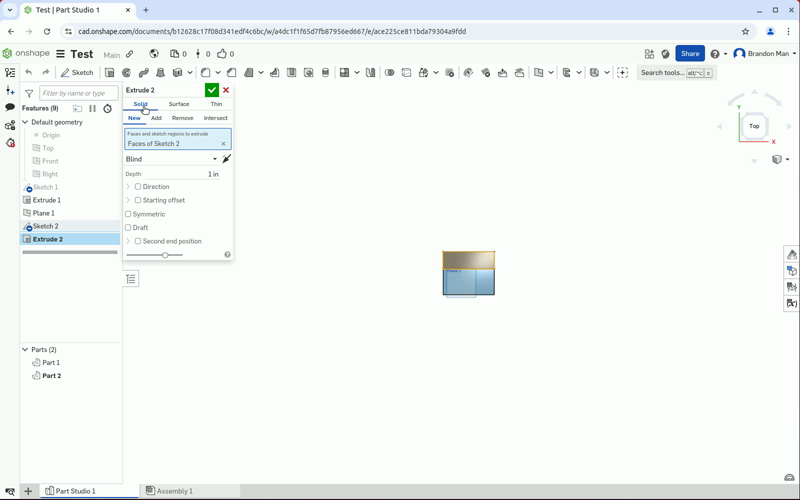
click(143, 106)
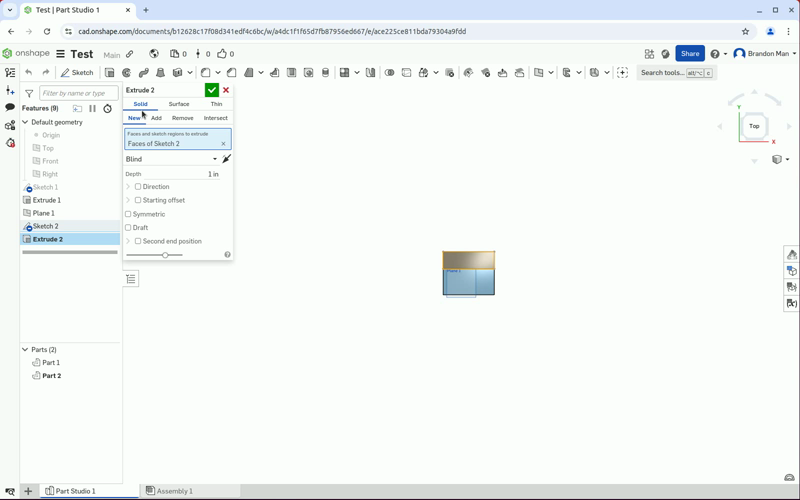
mouse_move(137, 120)
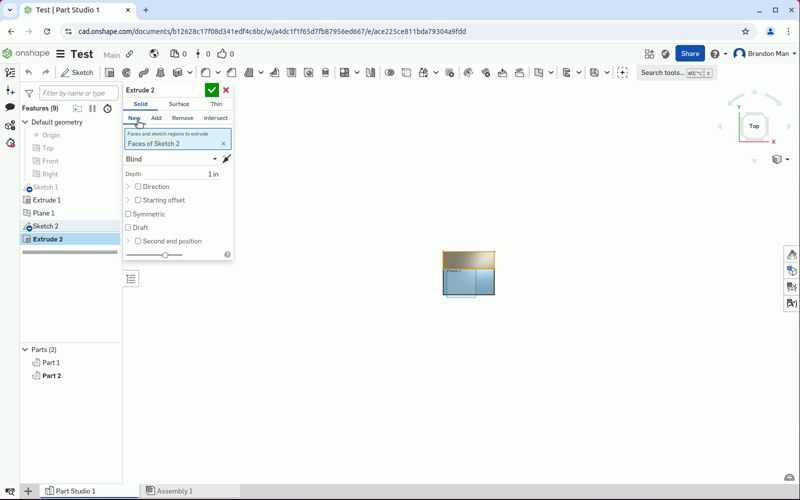
click(137, 120)
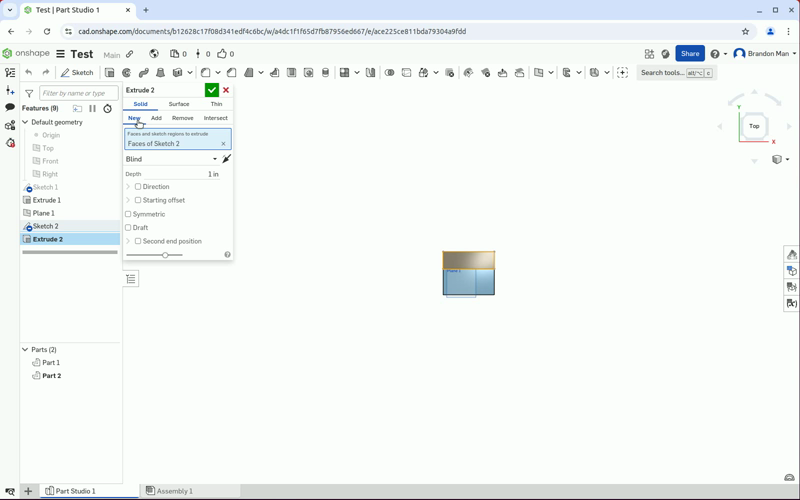
key(tab, 4)
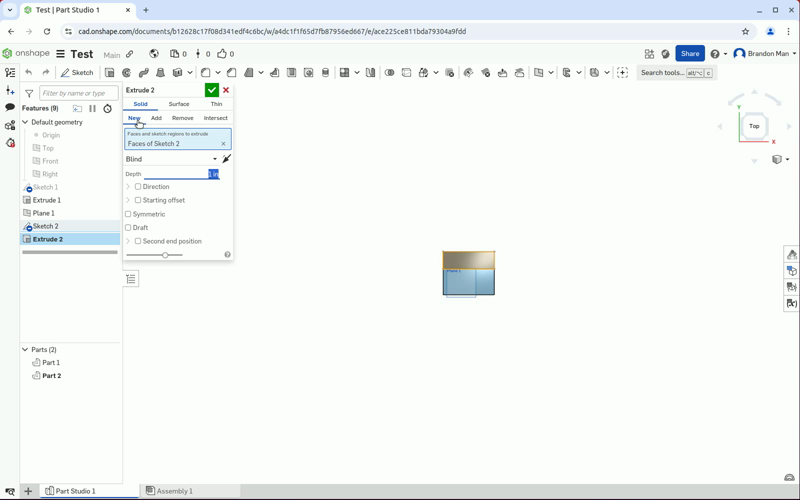
text(2.648)
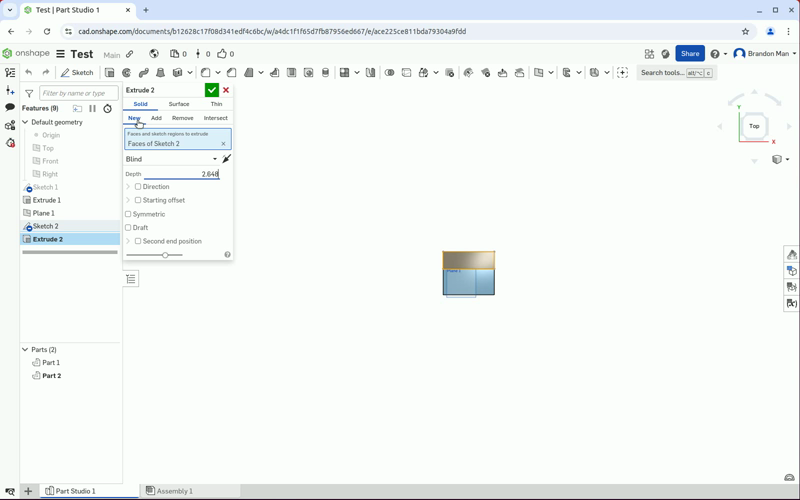
key(enter)
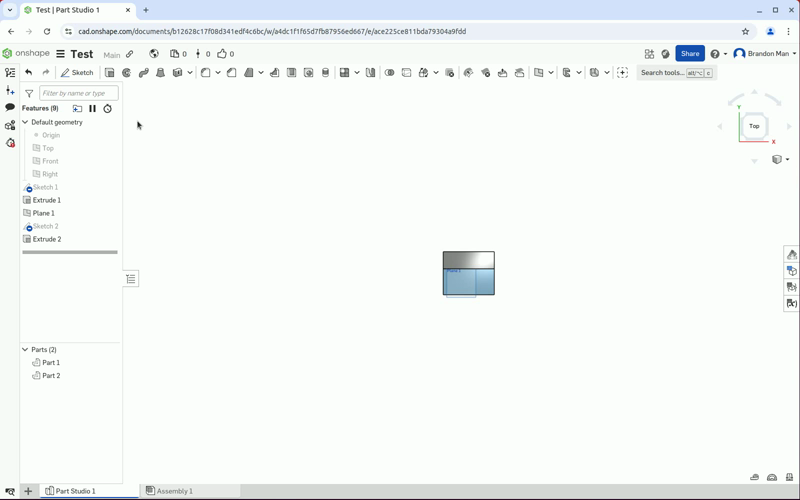
key(shift+h)
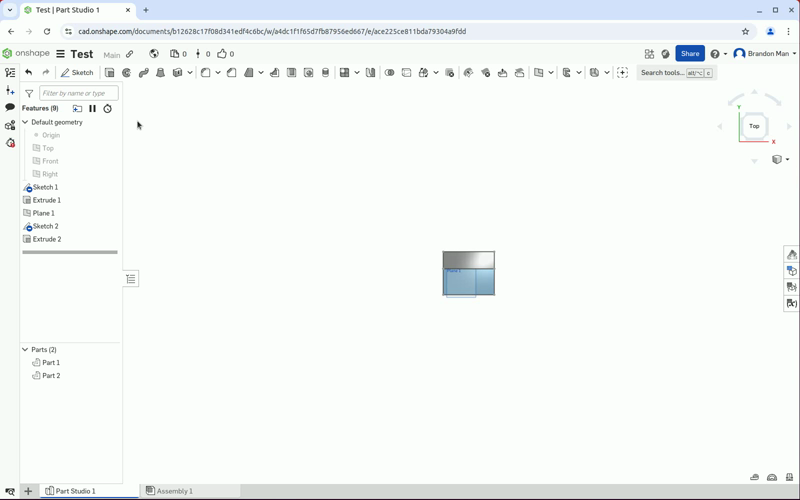
key(shift+h)
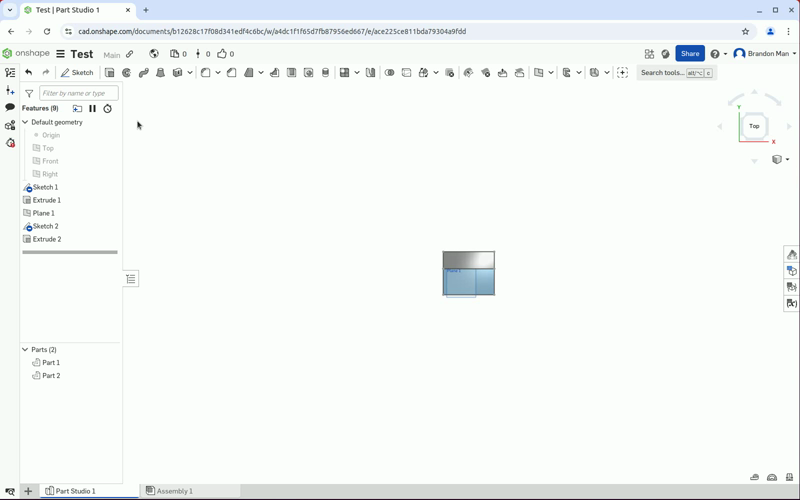
key(shift+7)
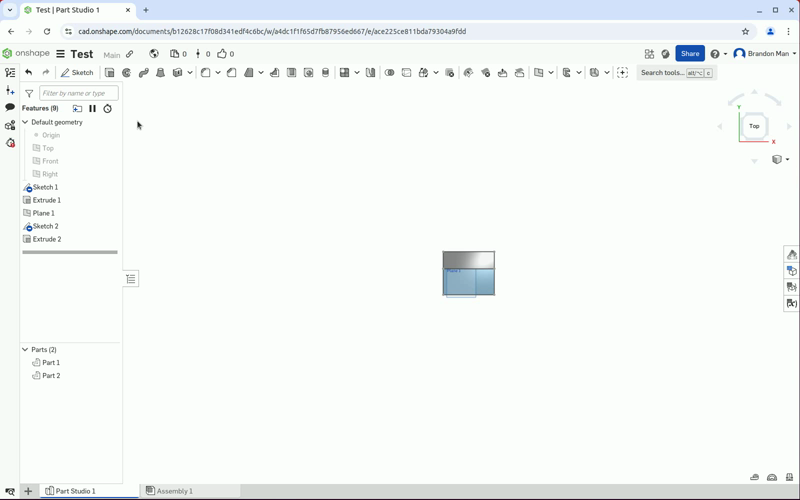
key(up, 3)
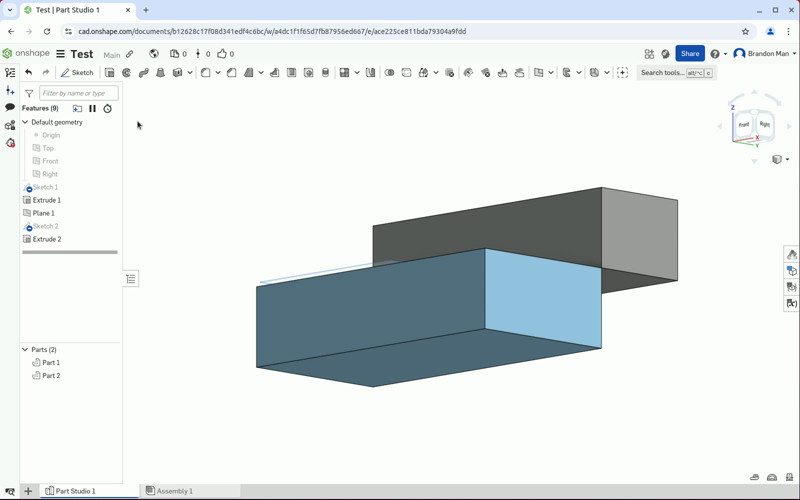
key(left, 3)
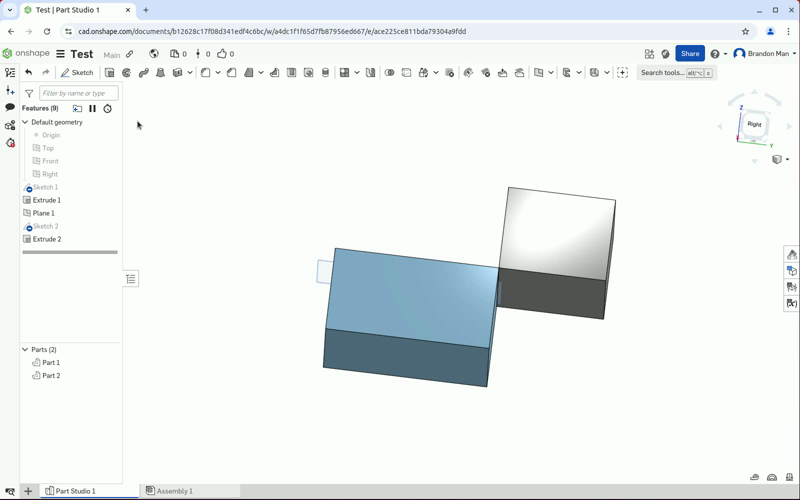
key(right, 3)
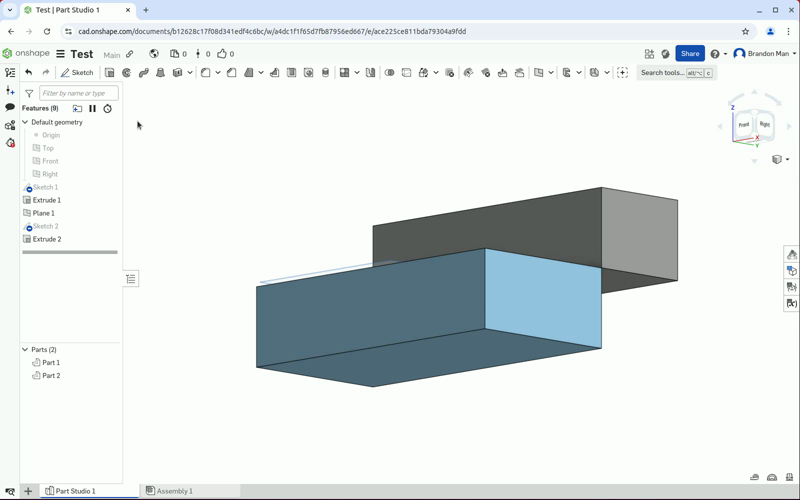
key(down, 3)
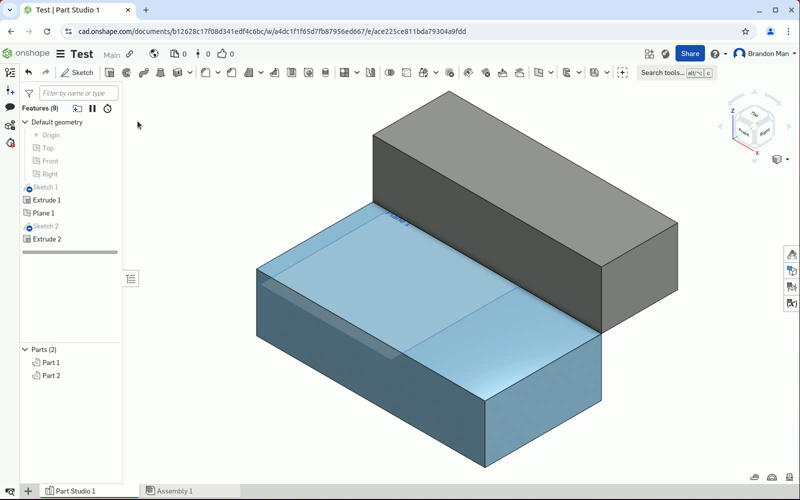
mouse_move(73, 189)
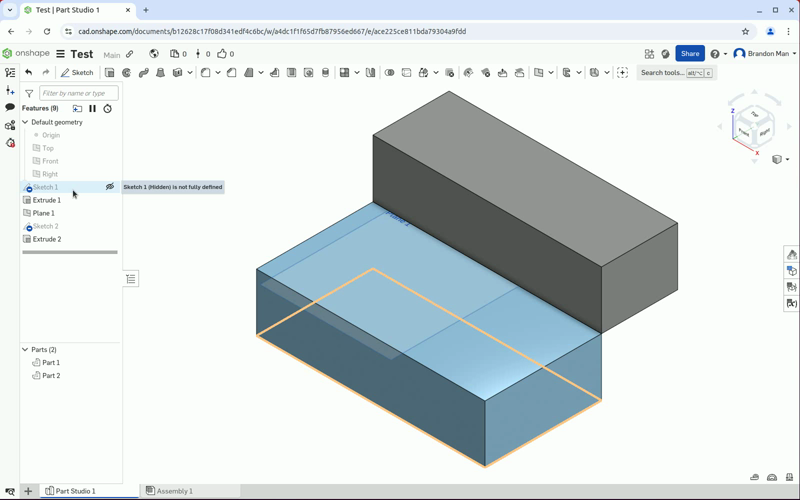
click(73, 189)